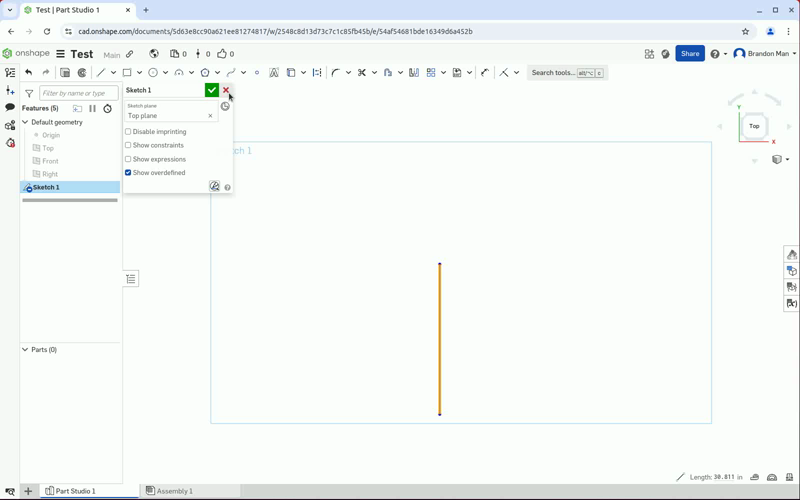
key(shift+h)
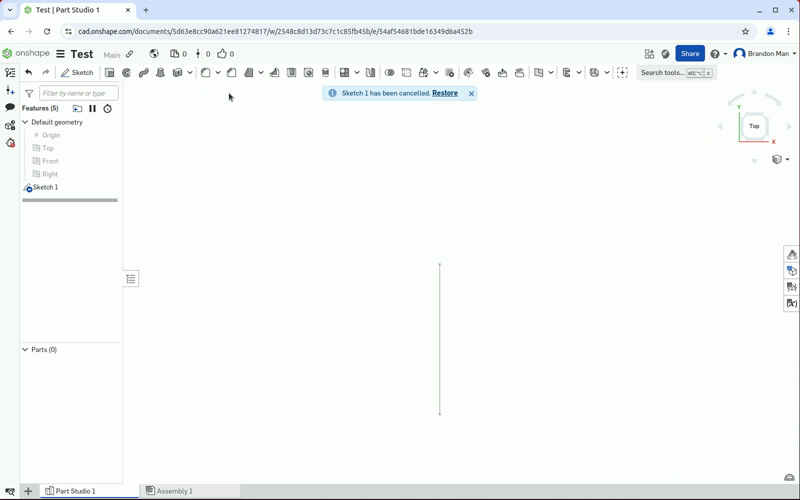
mouse_move(73, 352)
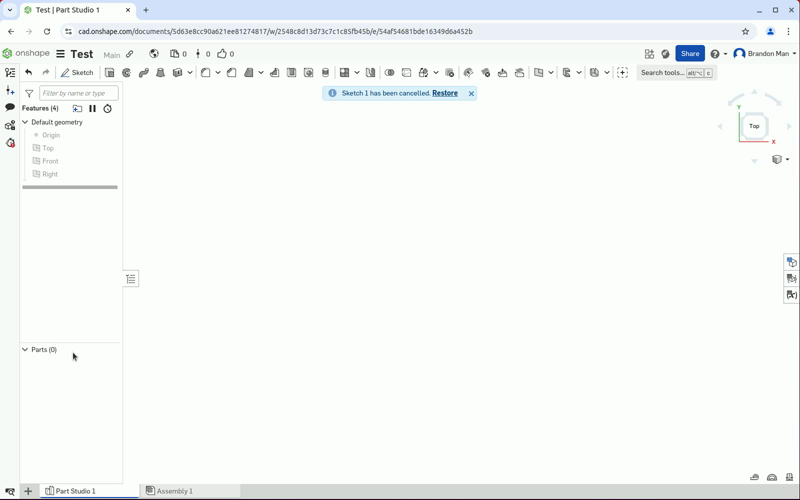
key(y)
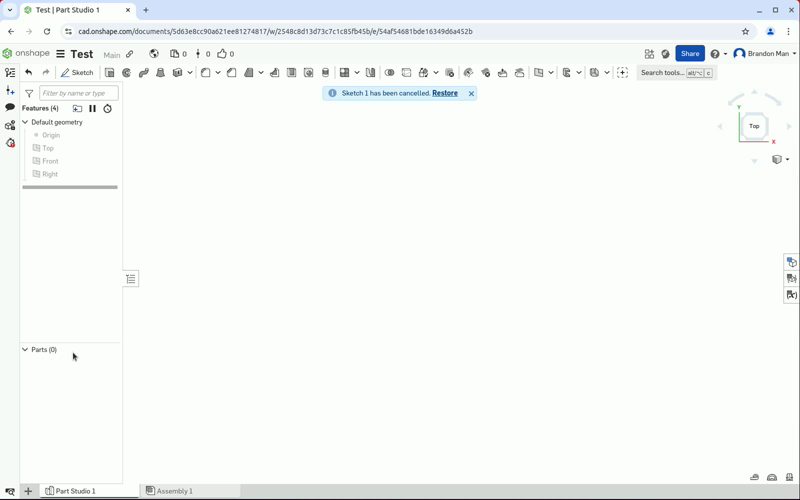
key(shift+p)
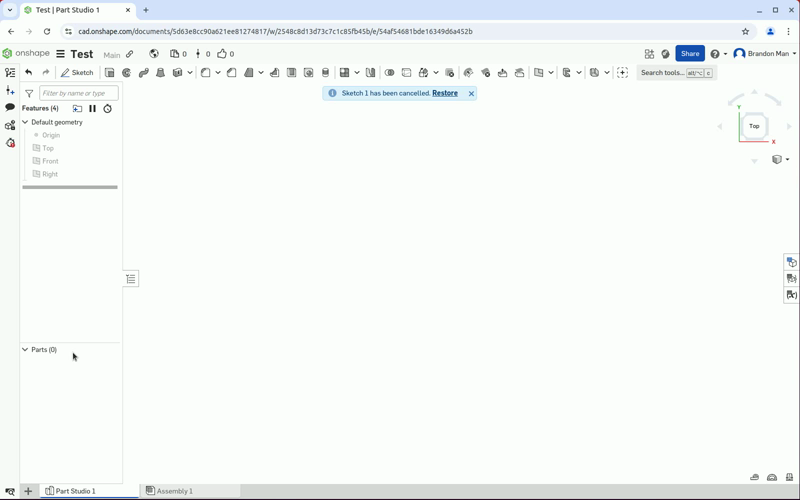
key(space)
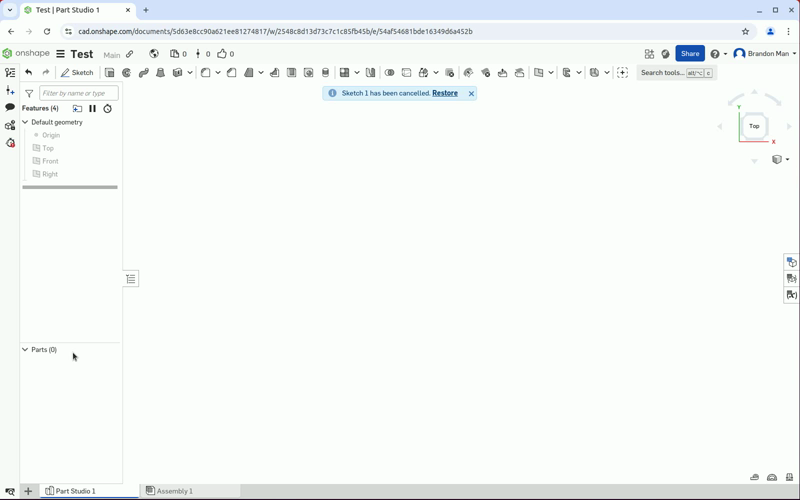
key_down(shift)
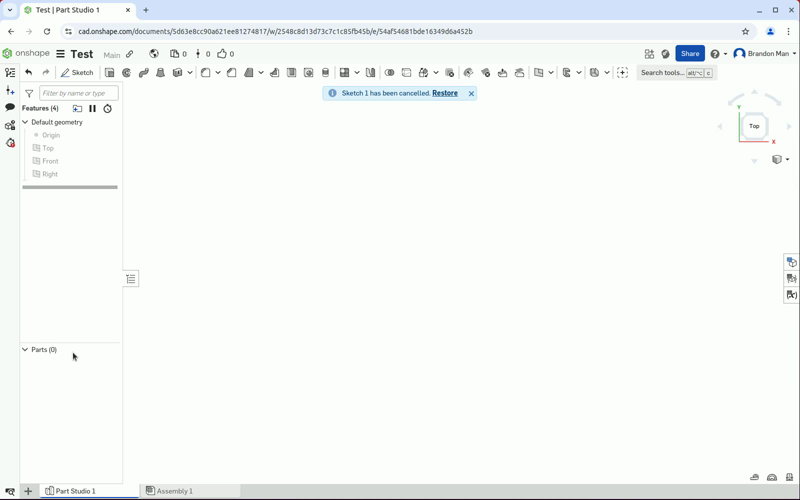
key(up)
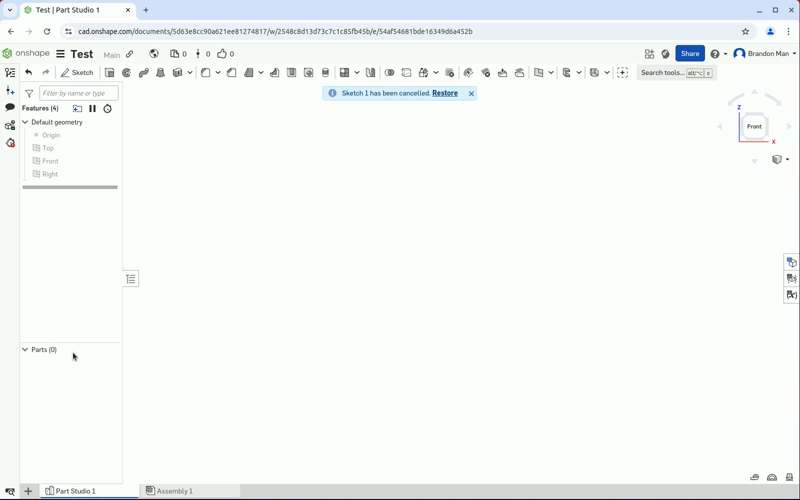
key_up(shift)
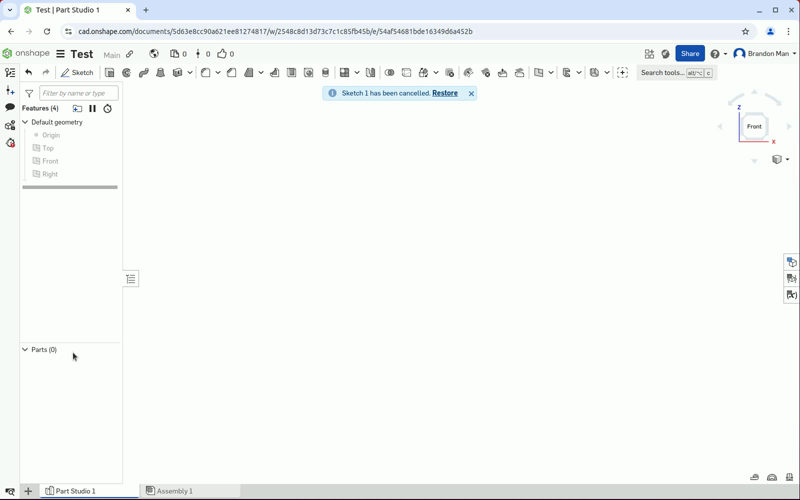
mouse_move(73, 352)
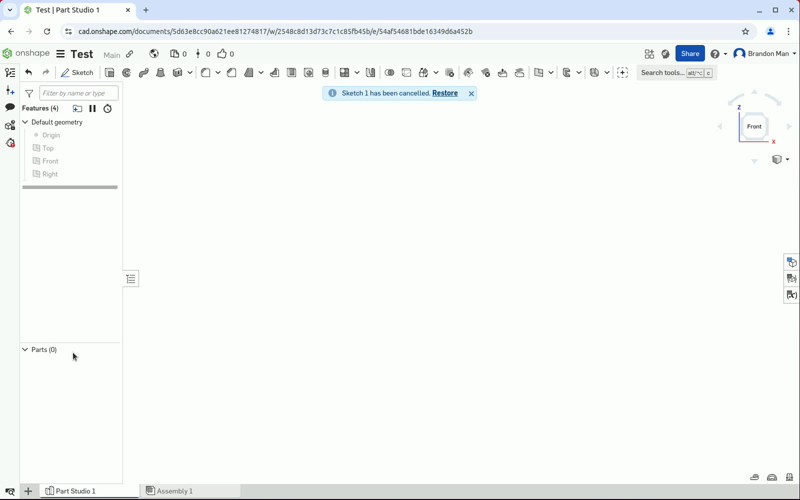
key(shift+y)
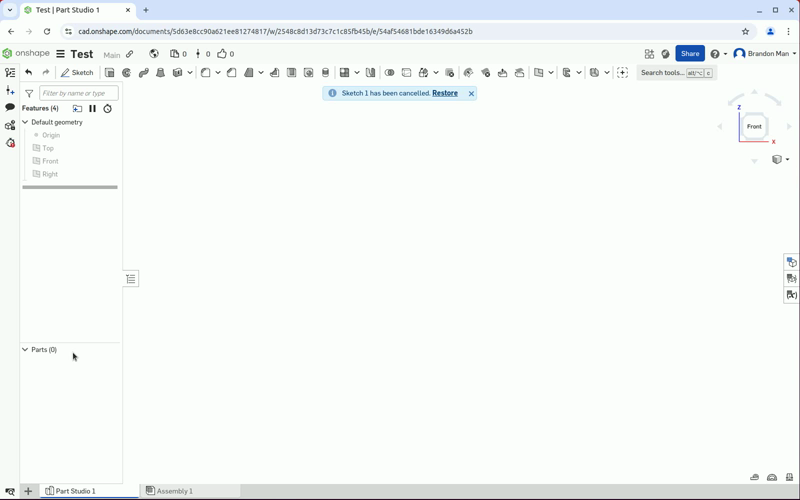
key(shift+s)
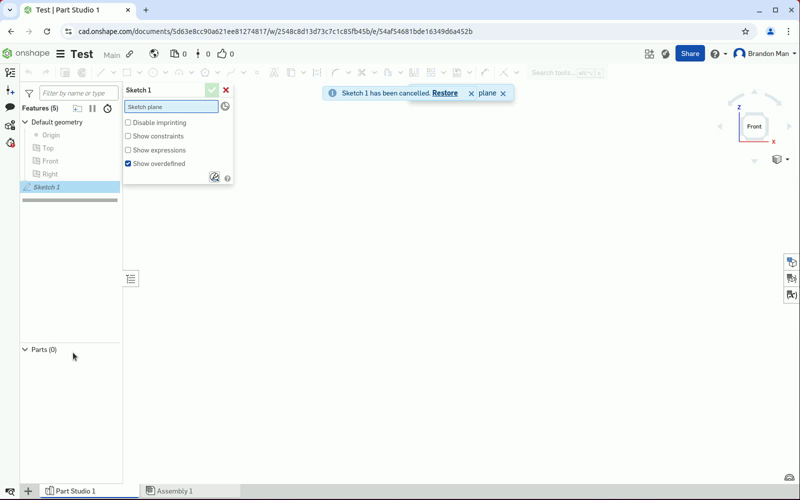
mouse_move(73, 163)
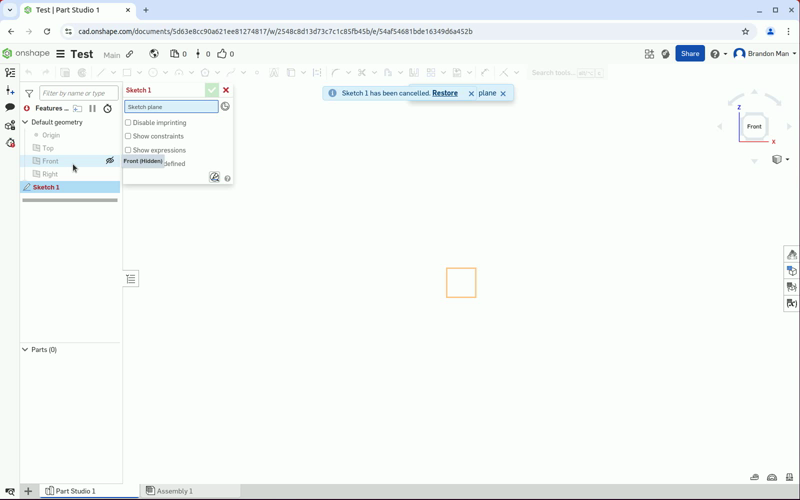
click(73, 163)
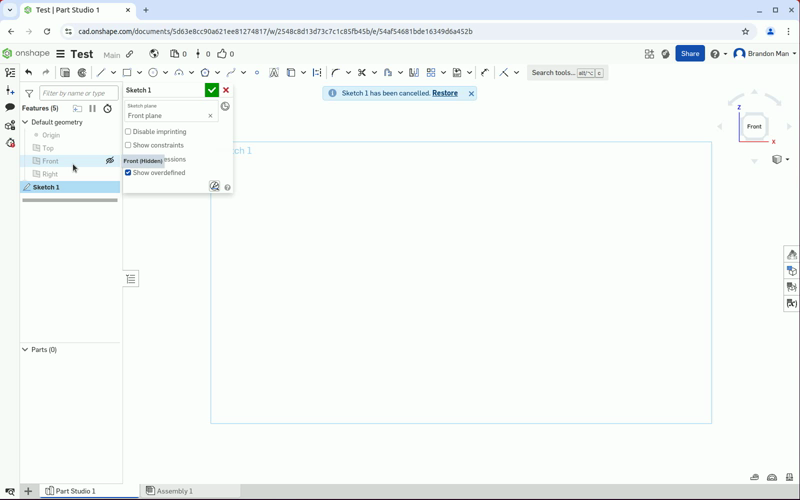
mouse_move(73, 352)
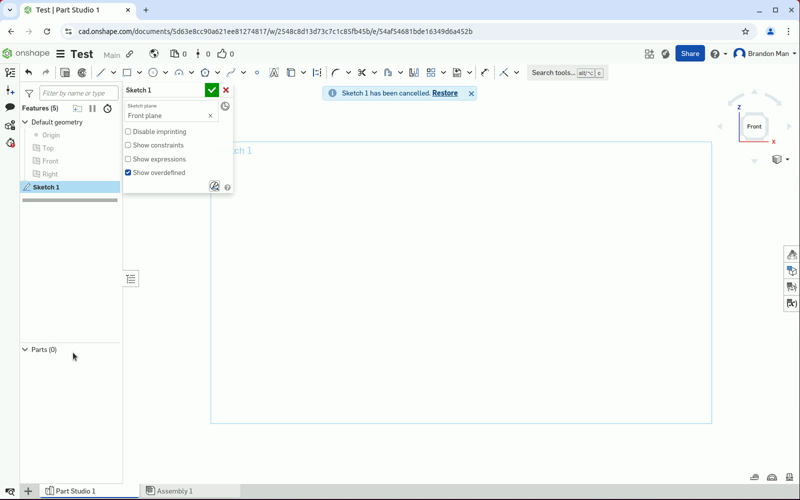
key(y)
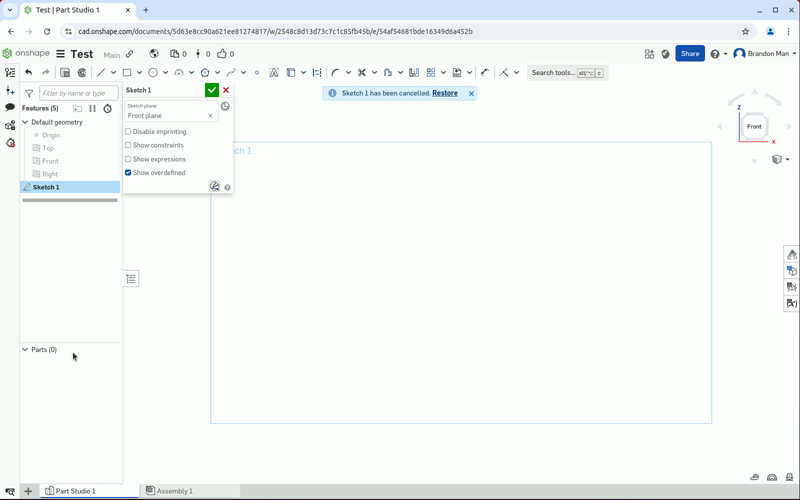
key(l)
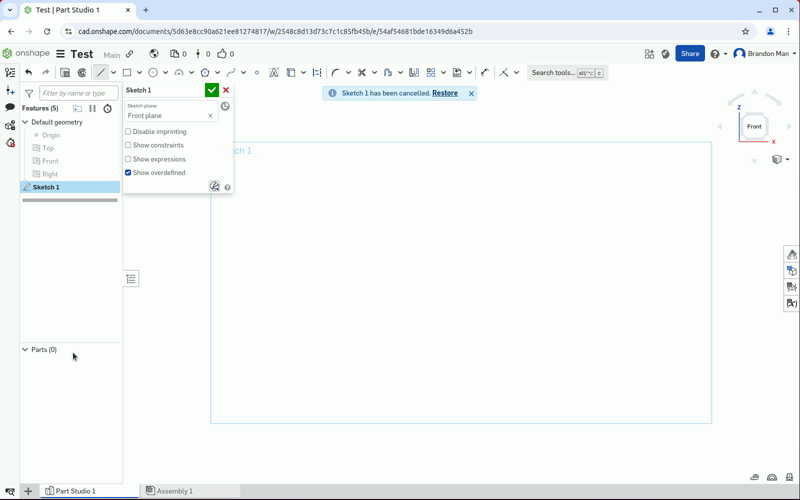
key_down(shift)
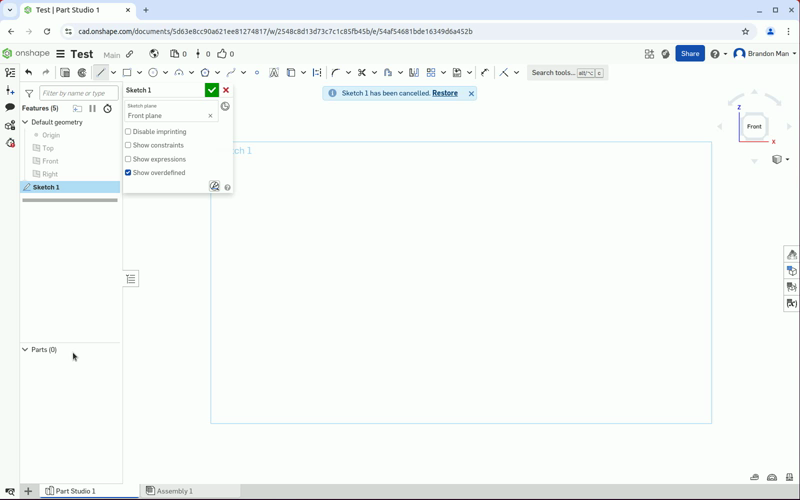
mouse_move(460, 282)
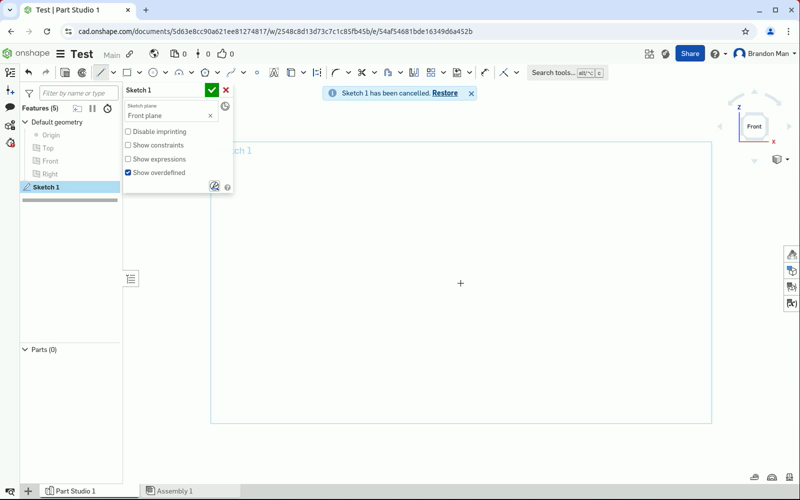
click(460, 282)
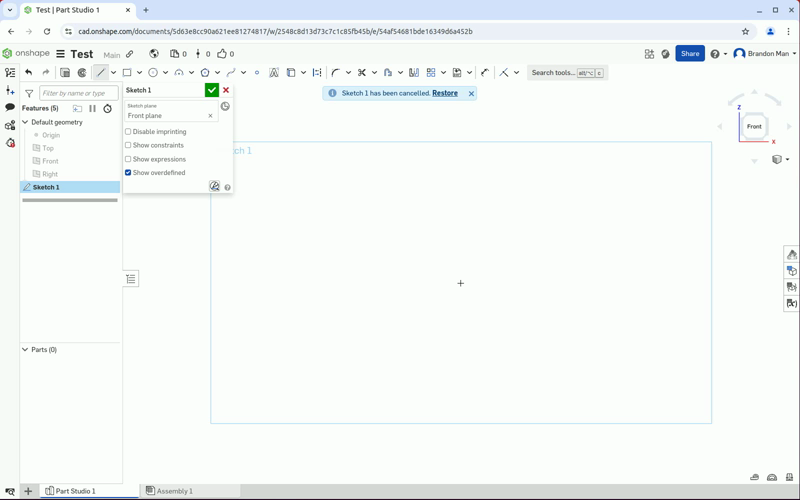
key_up(shift)
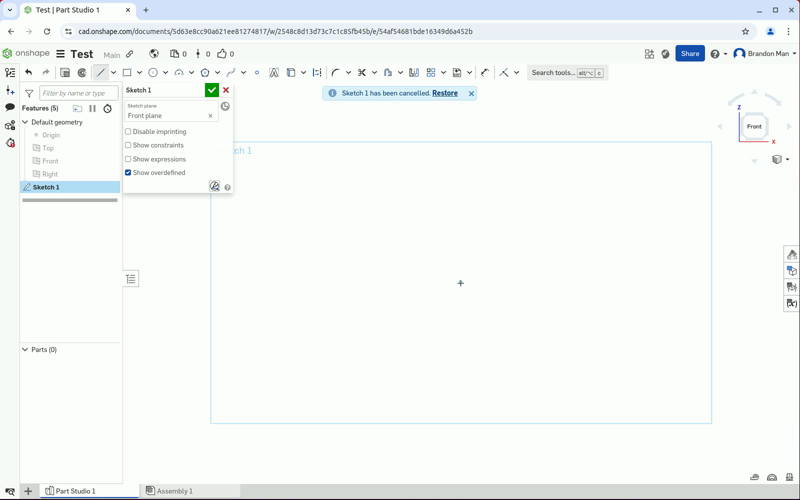
key_down(shift)
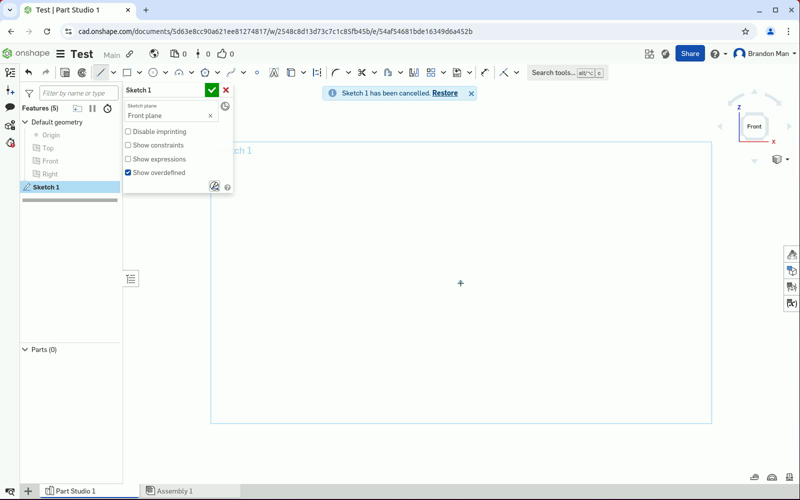
mouse_move(573, 282)
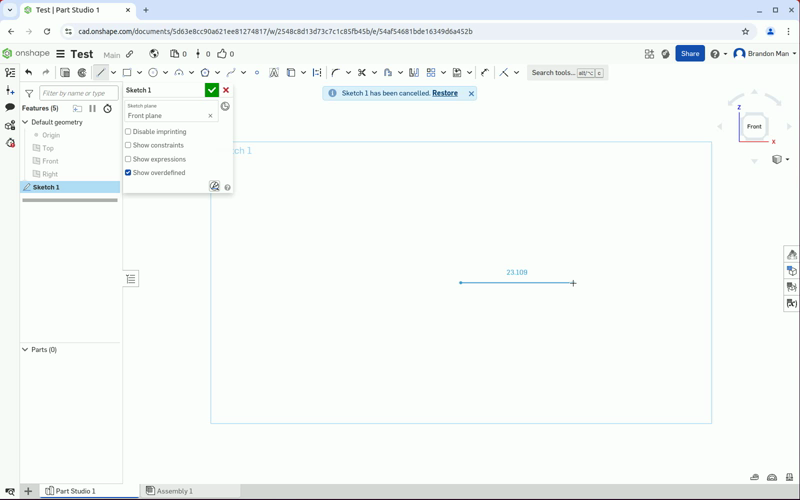
click(573, 282)
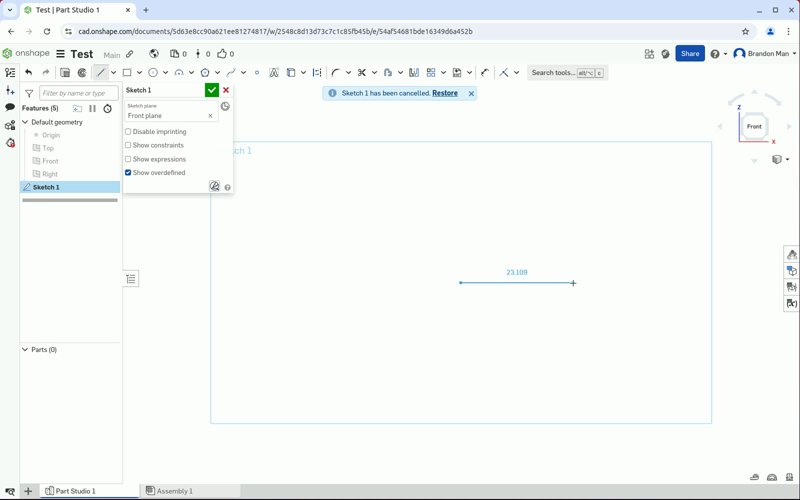
key_up(shift)
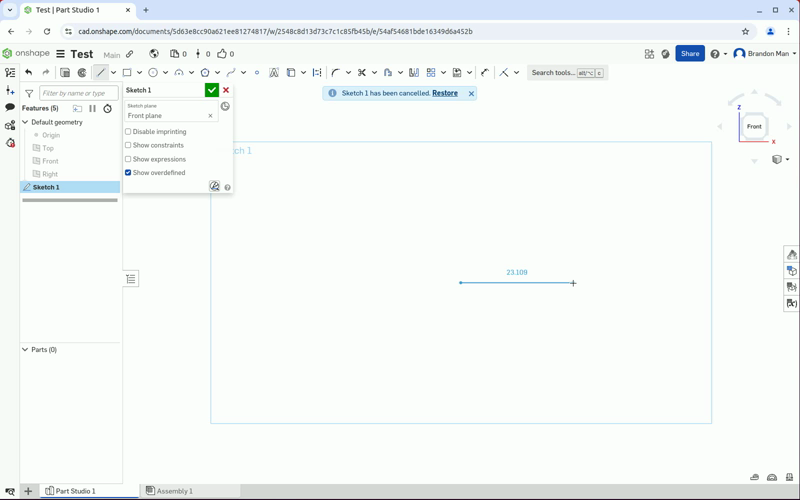
key_down(shift)
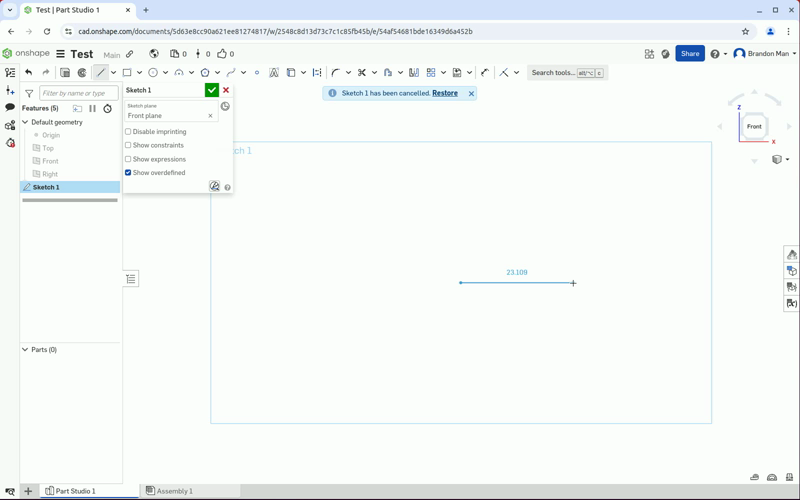
mouse_move(573, 208)
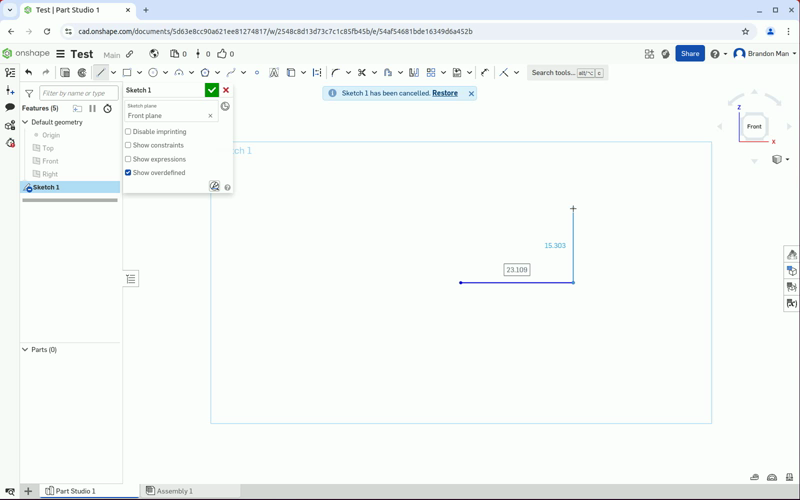
click(573, 208)
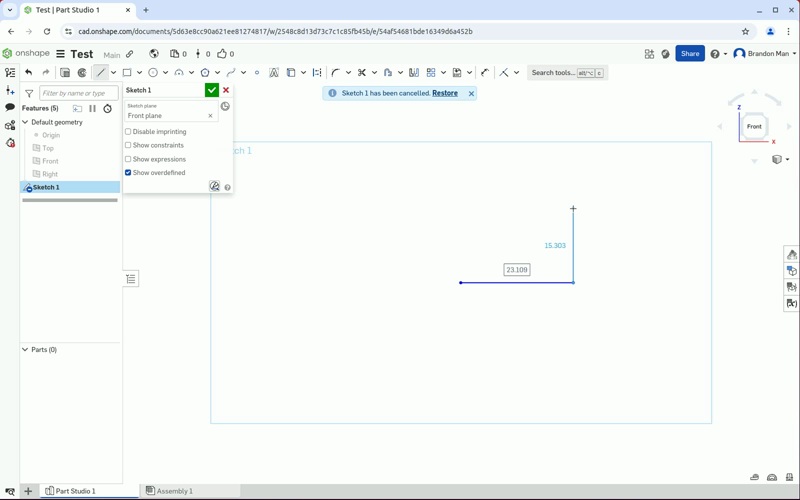
key_up(shift)
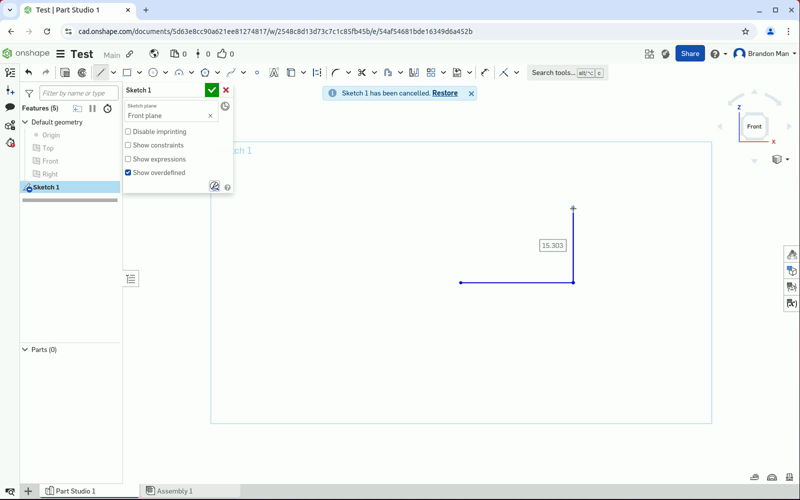
key_down(shift)
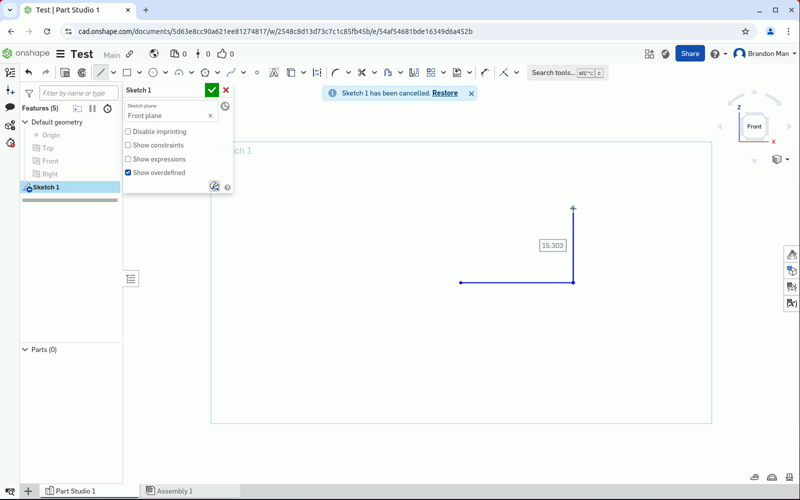
mouse_move(460, 208)
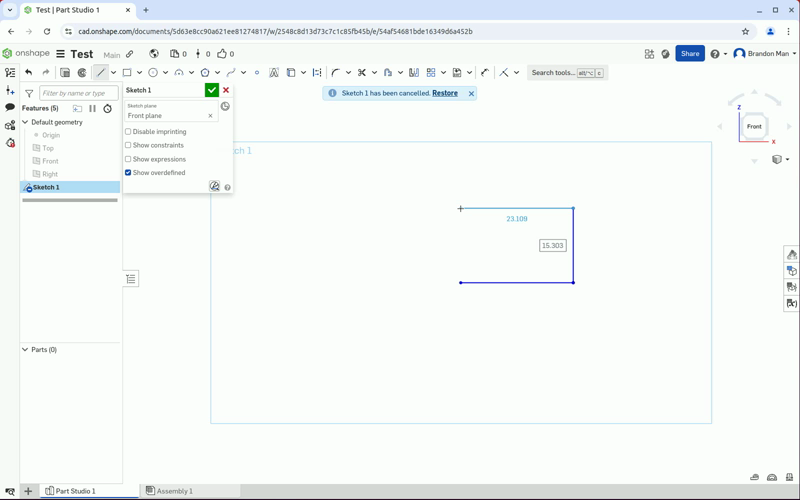
click(460, 208)
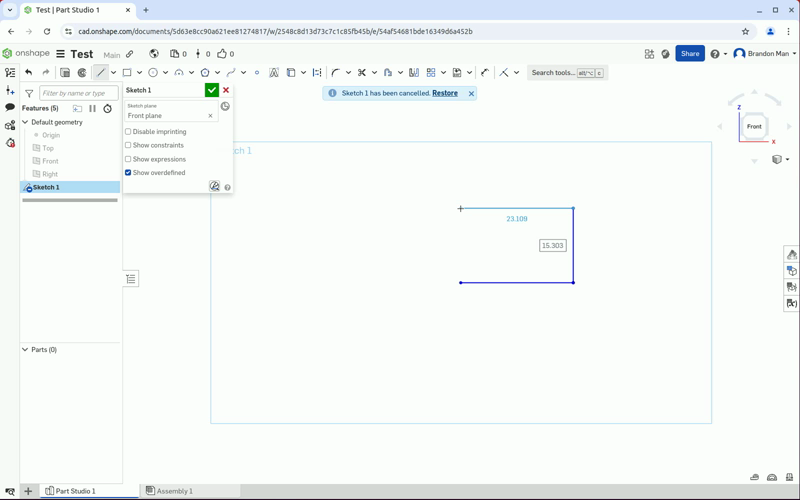
key_up(shift)
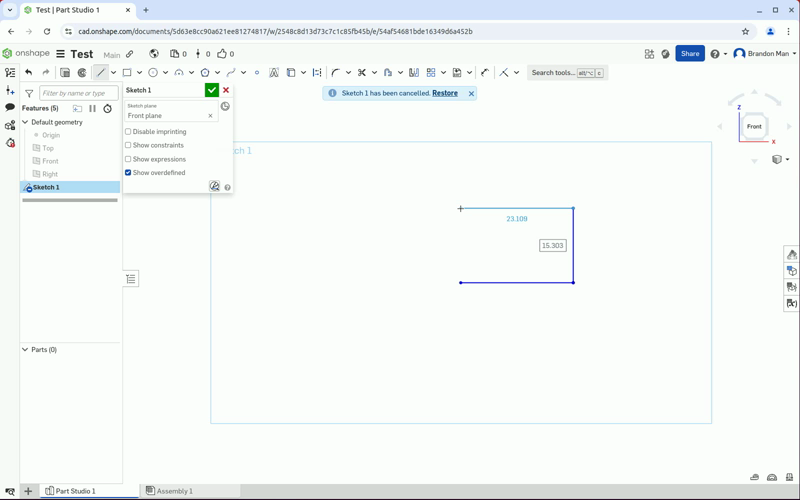
key_down(shift)
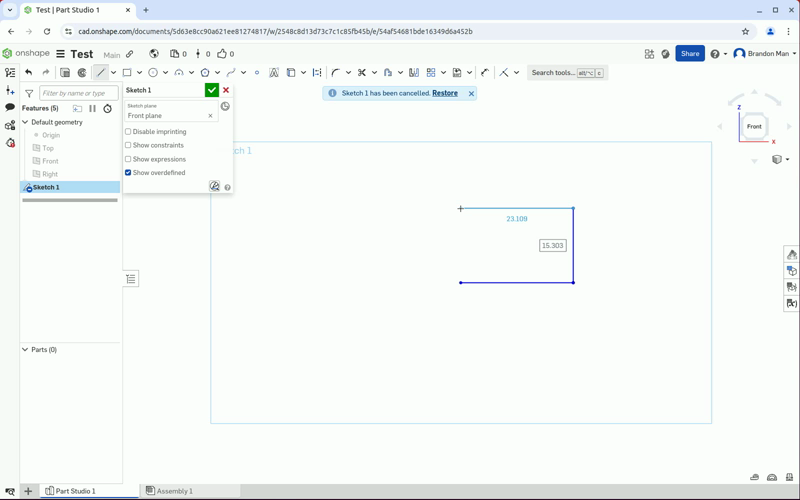
mouse_move(460, 282)
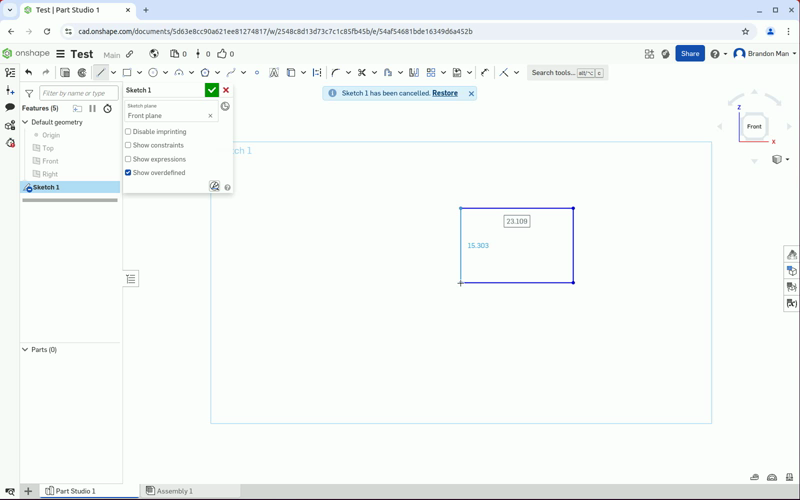
key_up(shift)
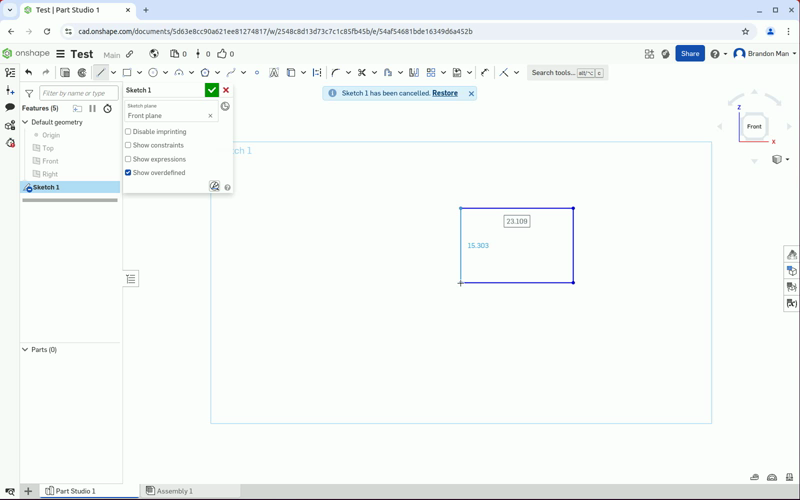
click(460, 282)
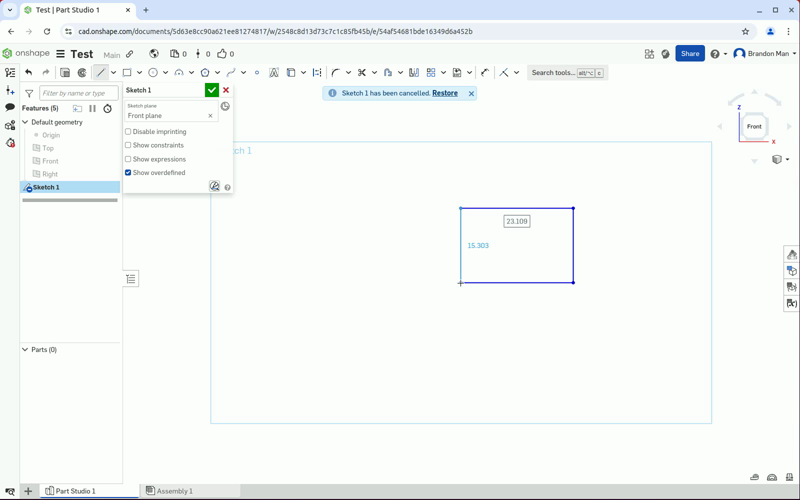
key(esc)
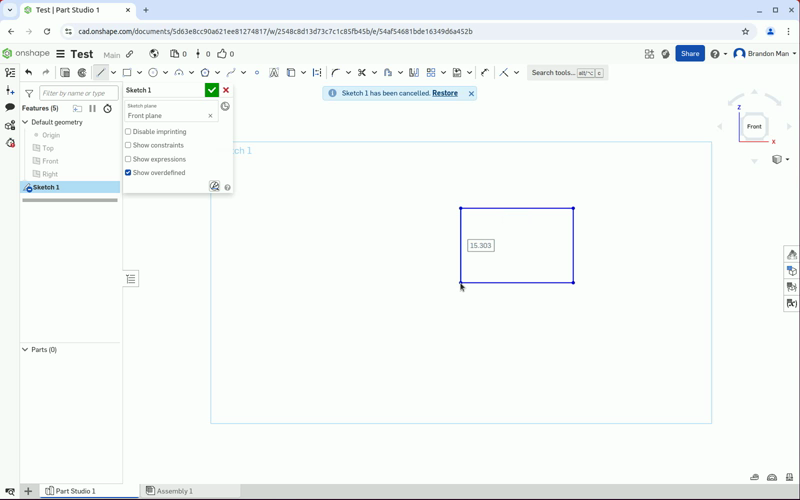
mouse_move(512, 238)
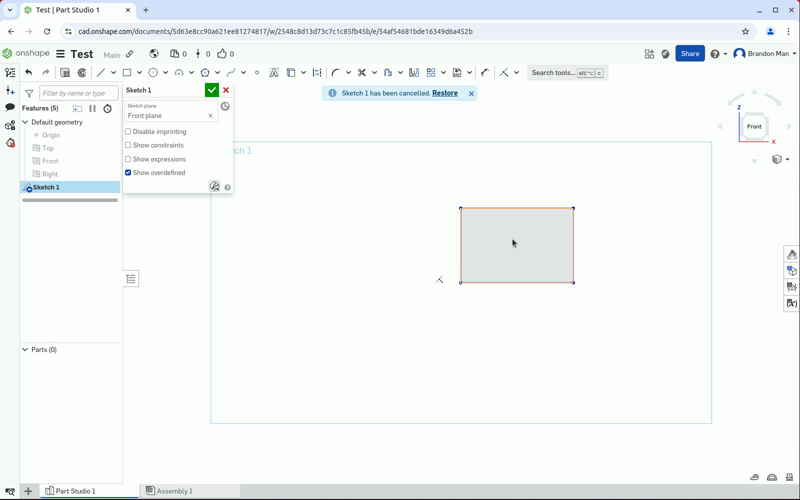
click(512, 238)
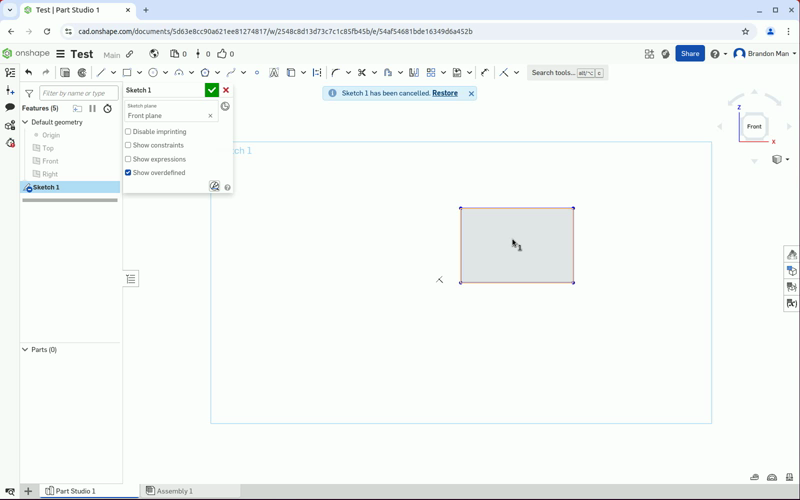
mouse_move(73, 352)
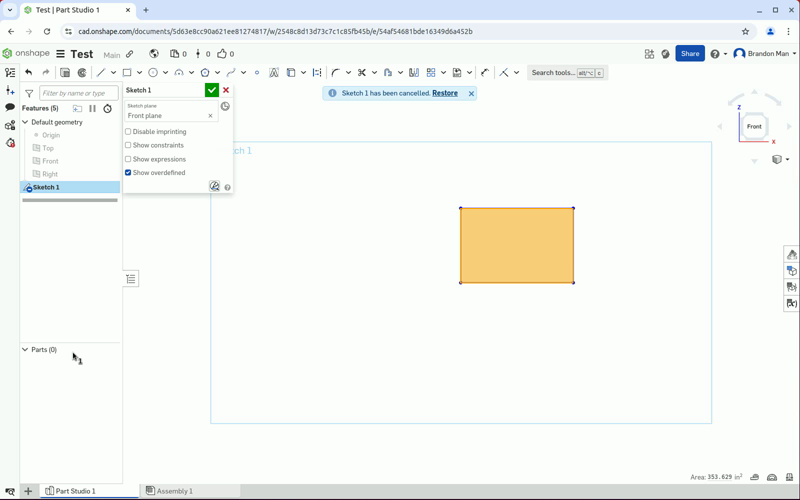
key(shift+y)
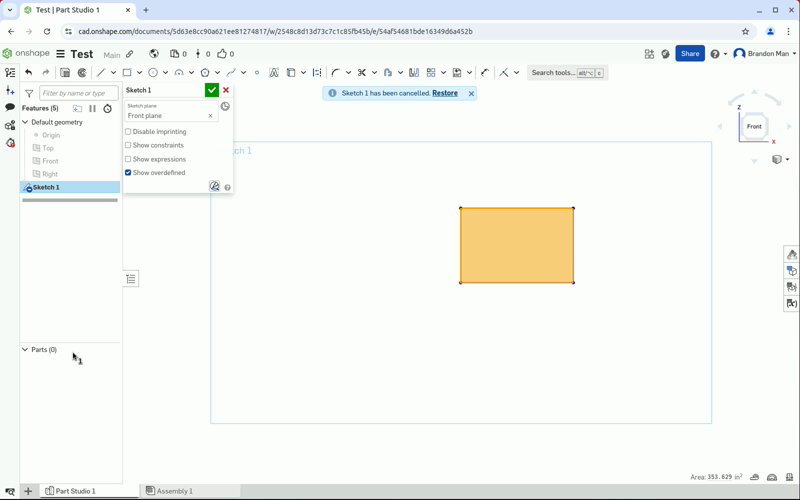
key(shift+e)
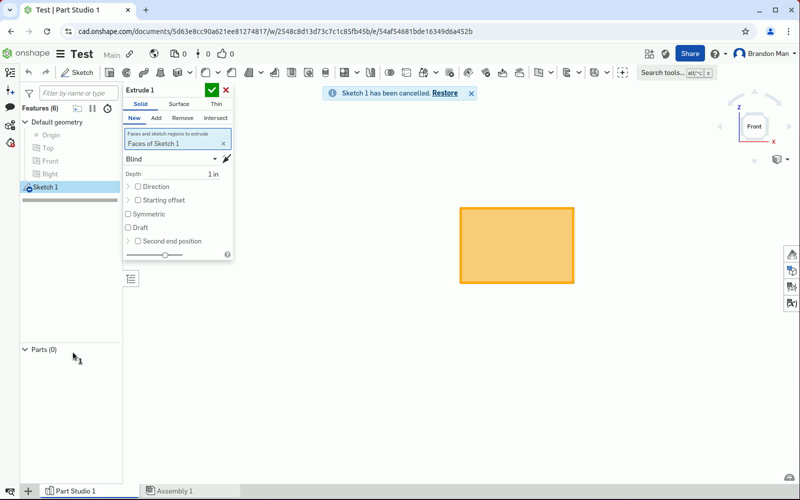
mouse_move(143, 106)
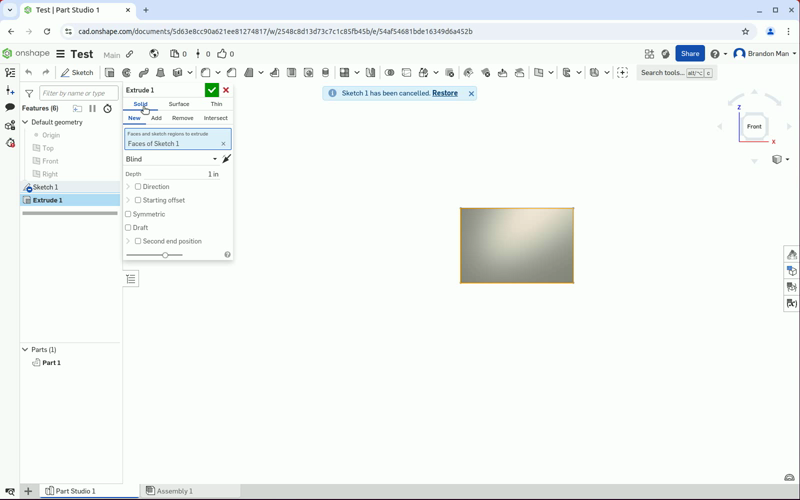
click(143, 106)
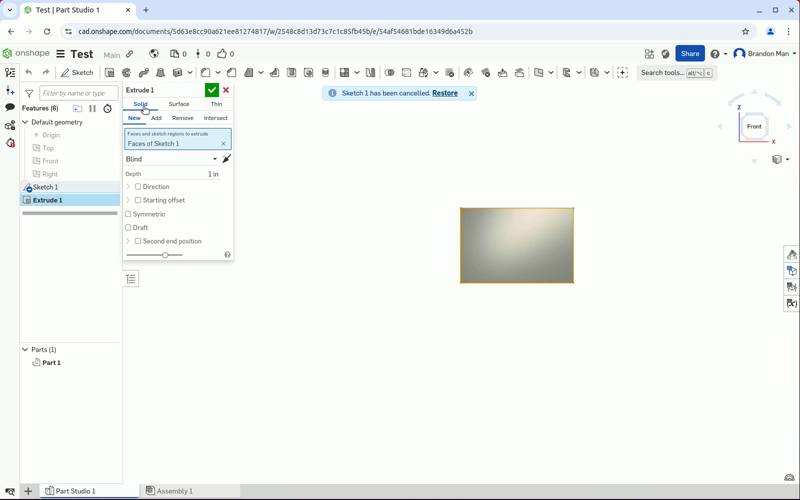
mouse_move(137, 120)
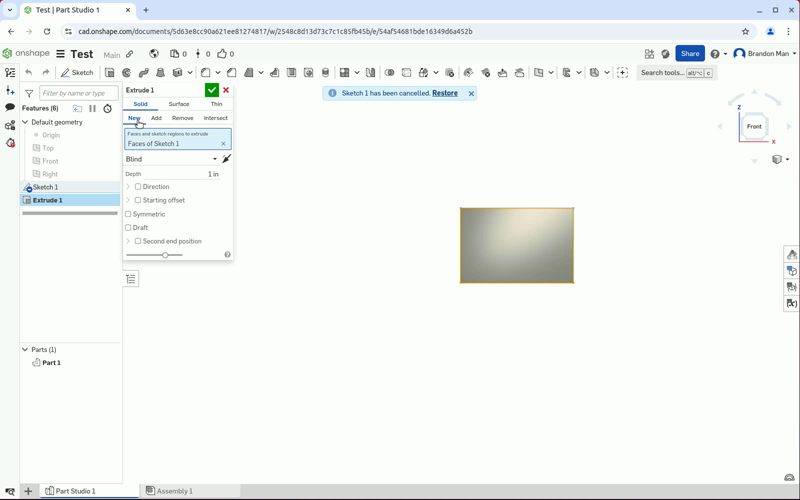
click(137, 120)
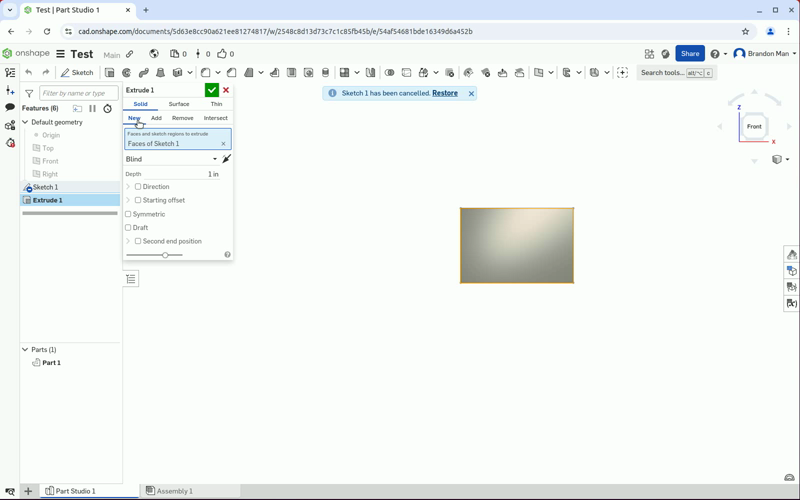
key(tab, 4)
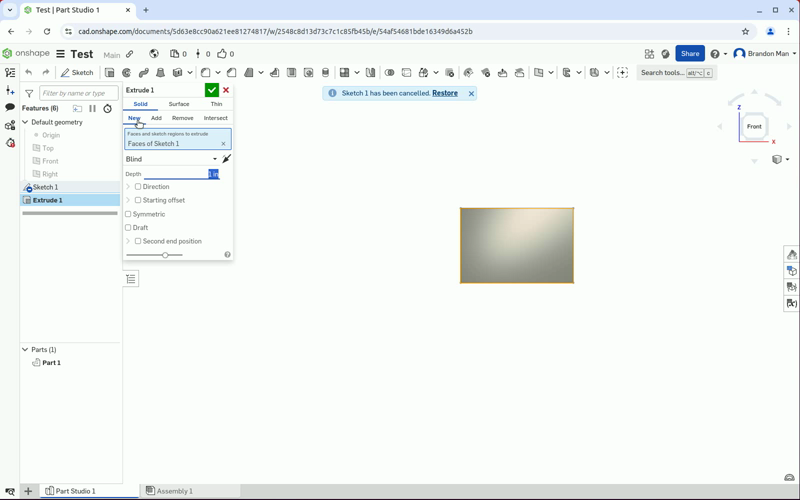
text(15.405)
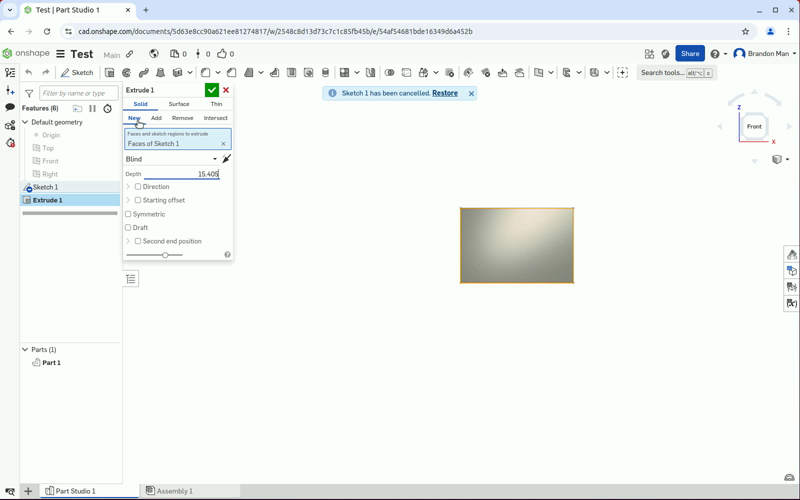
key(enter)
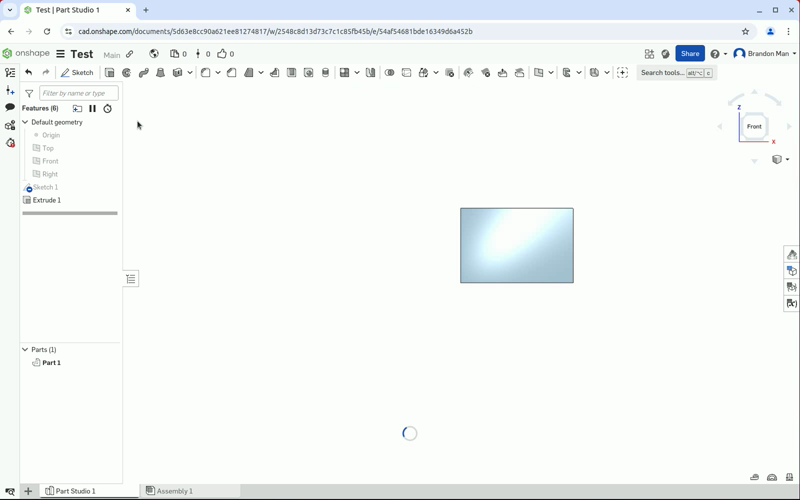
key(shift+h)
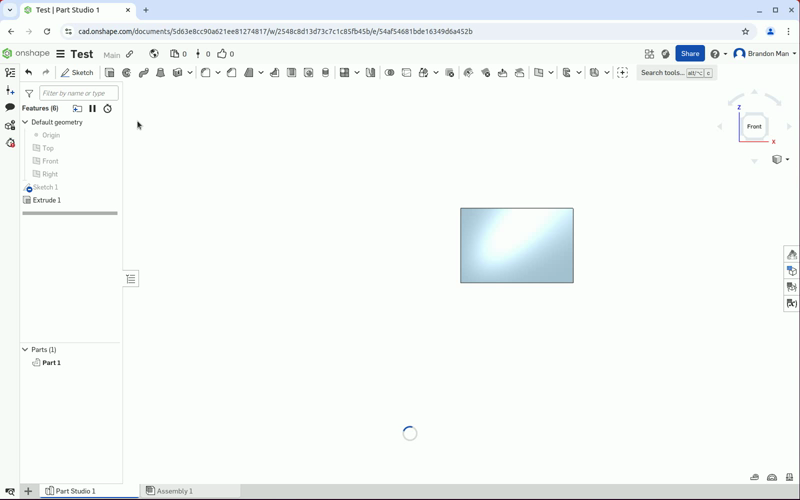
key(shift+h)
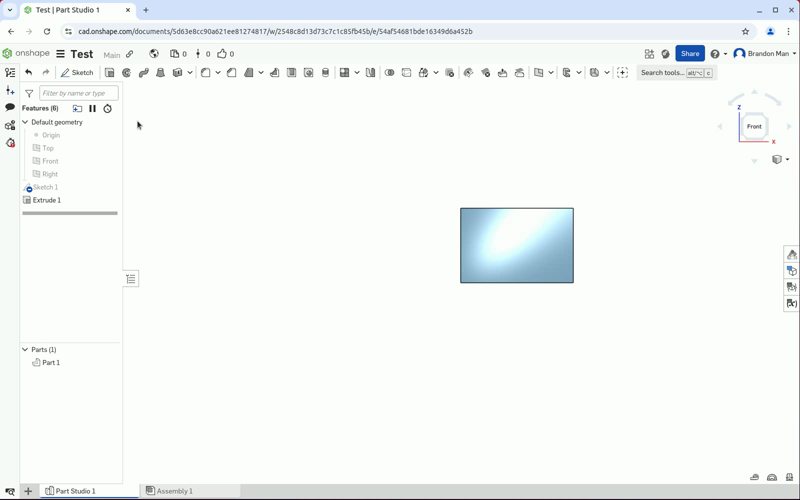
mouse_move(73, 189)
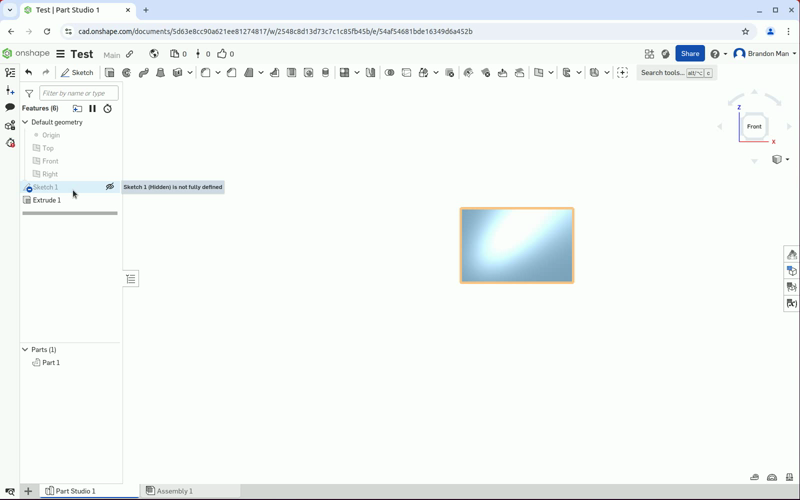
click(73, 189)
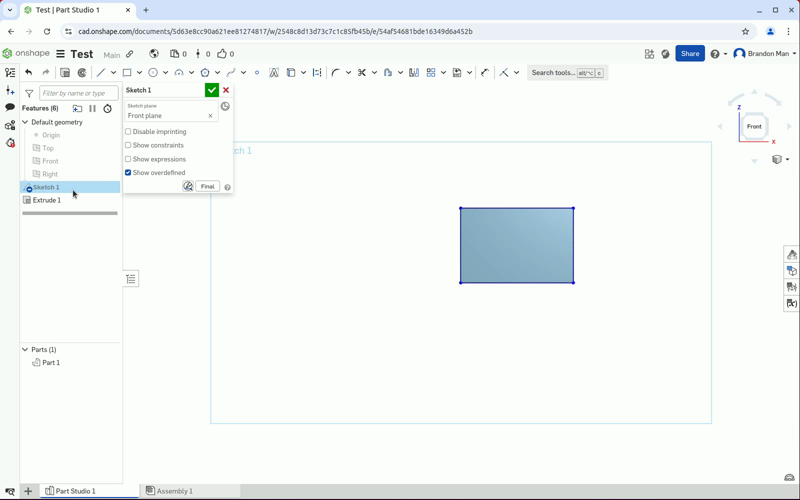
mouse_move(229, 92)
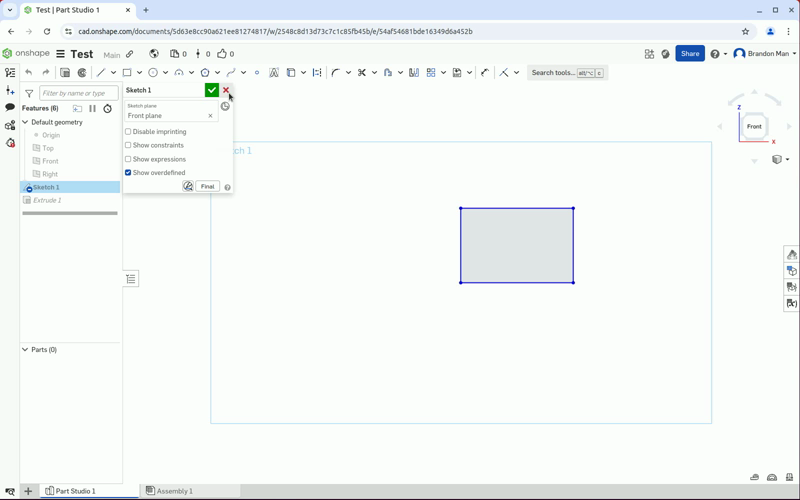
click(229, 92)
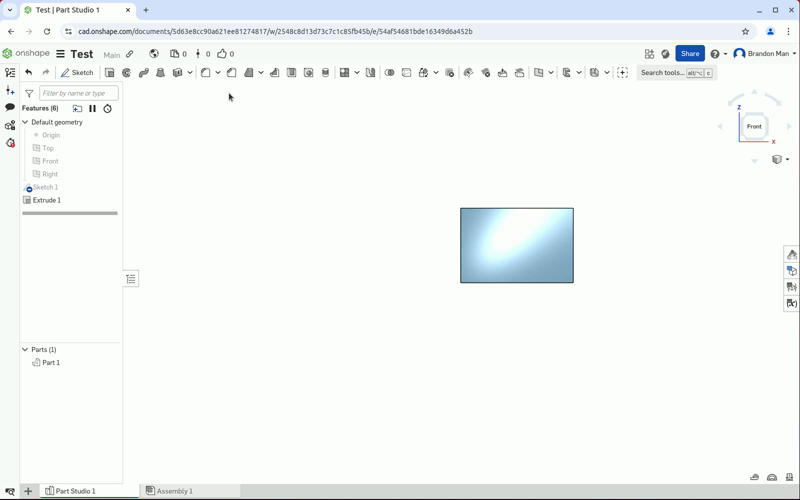
mouse_move(541, 75)
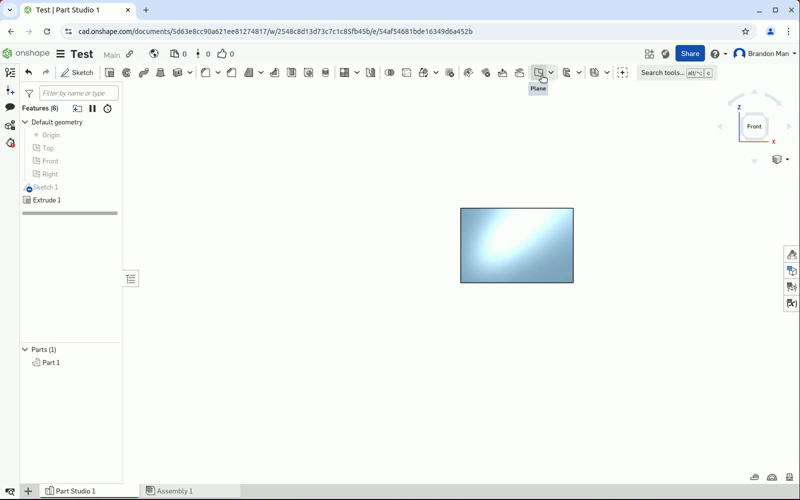
click(541, 75)
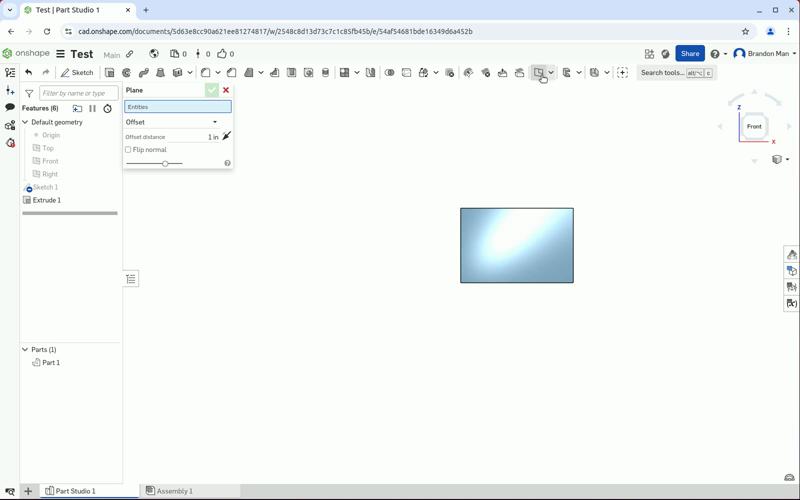
mouse_move(73, 163)
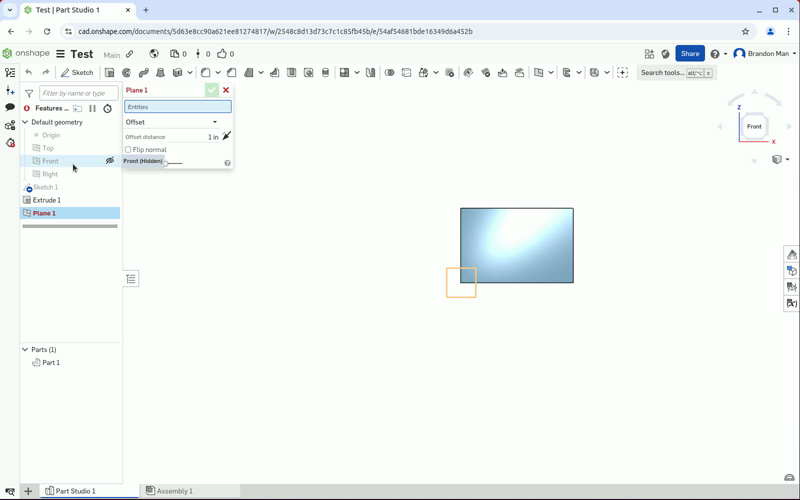
click(73, 163)
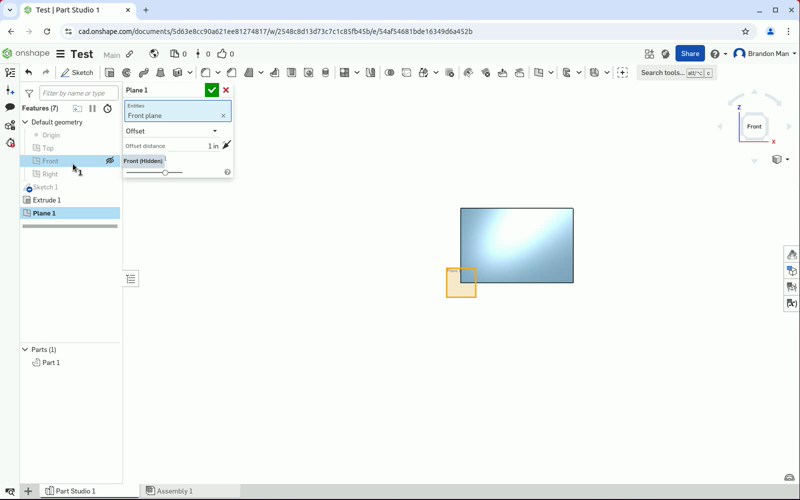
key(tab, 2)
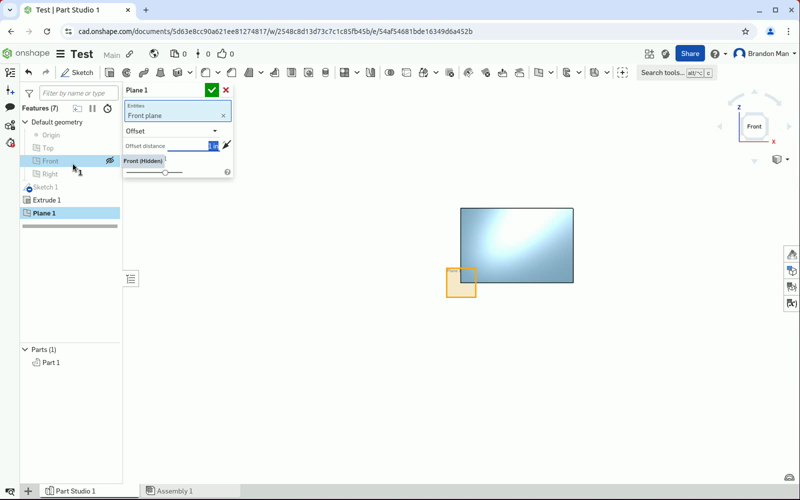
text(15.405)
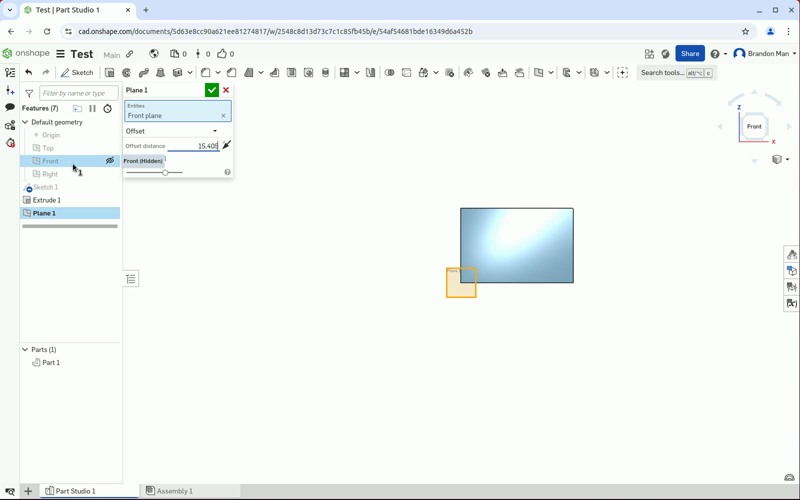
key(enter, 2)
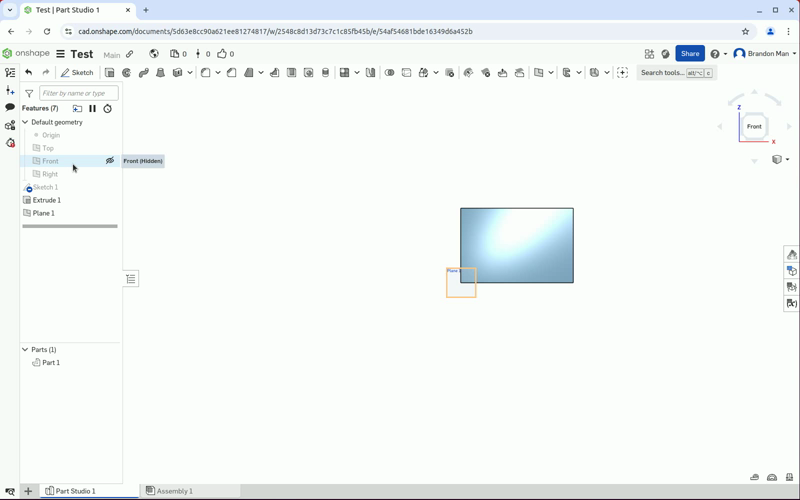
key(shift+s)
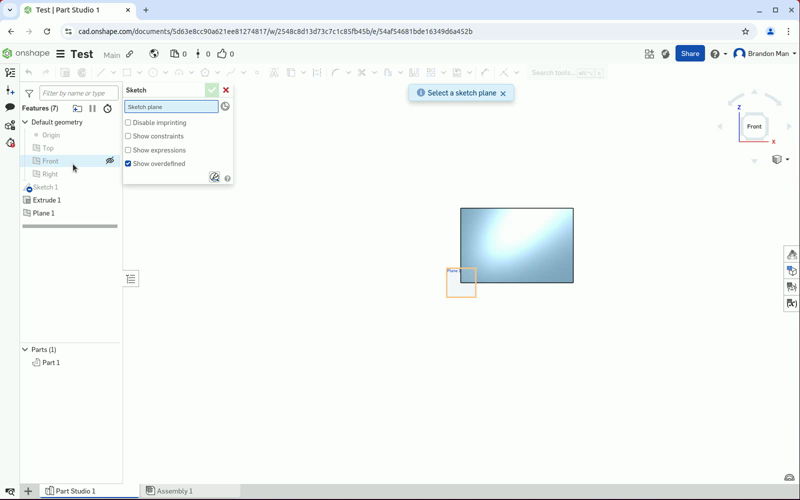
mouse_move(73, 215)
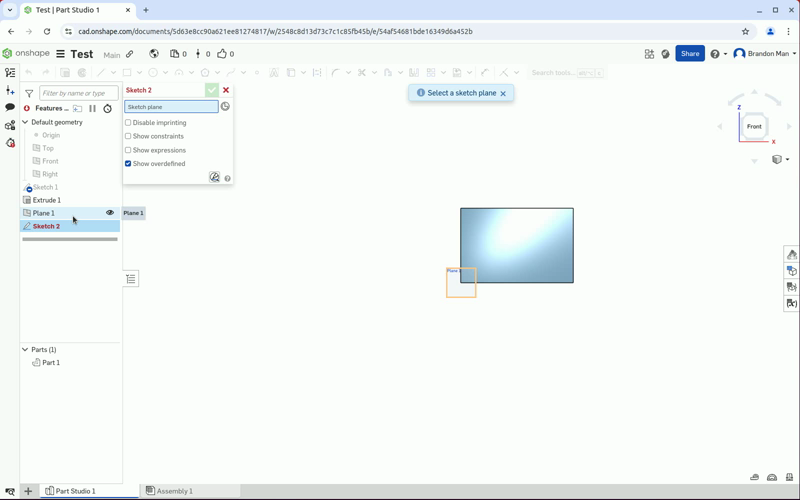
click(73, 215)
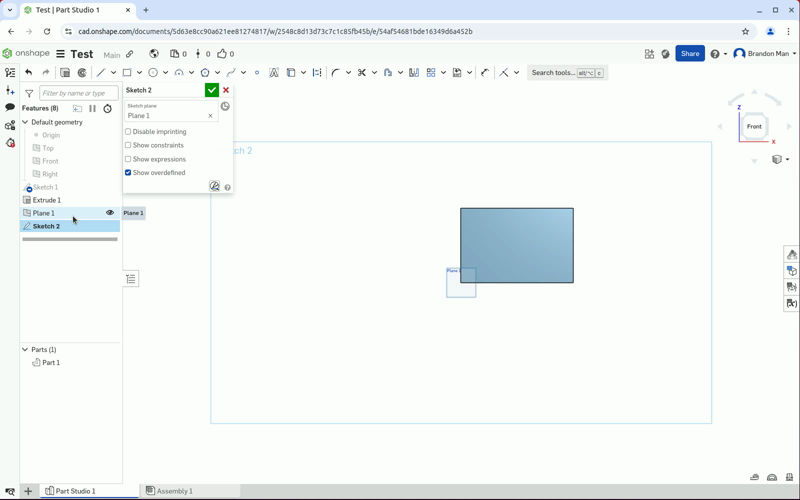
mouse_move(73, 352)
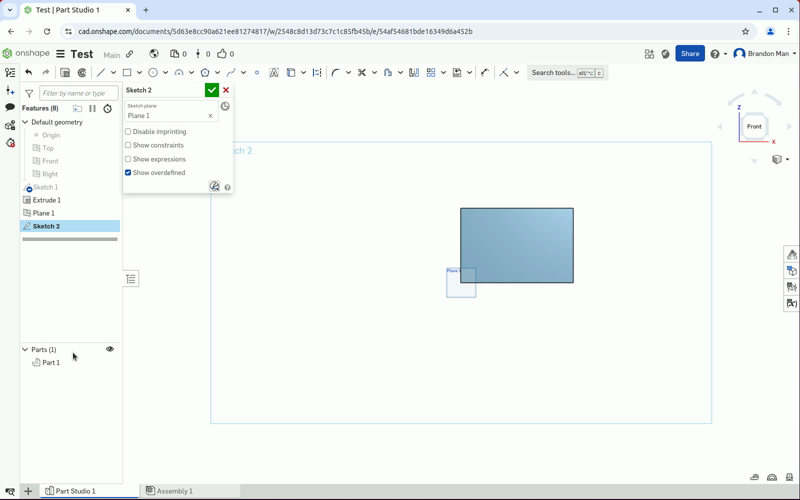
key(y)
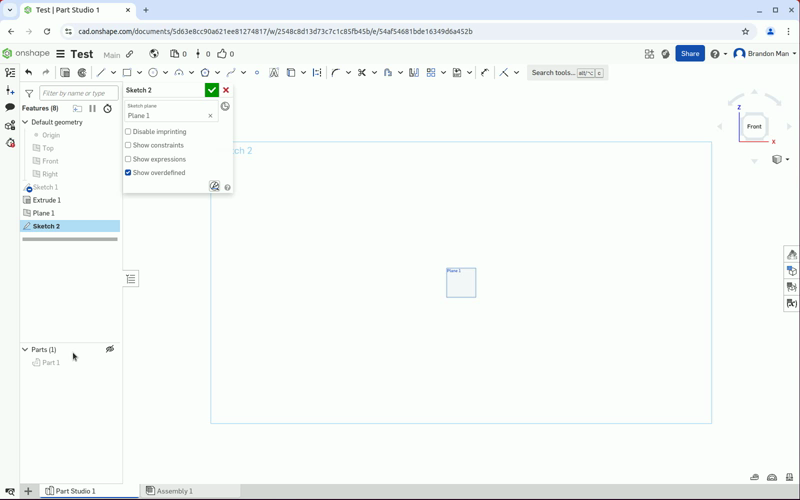
key(l)
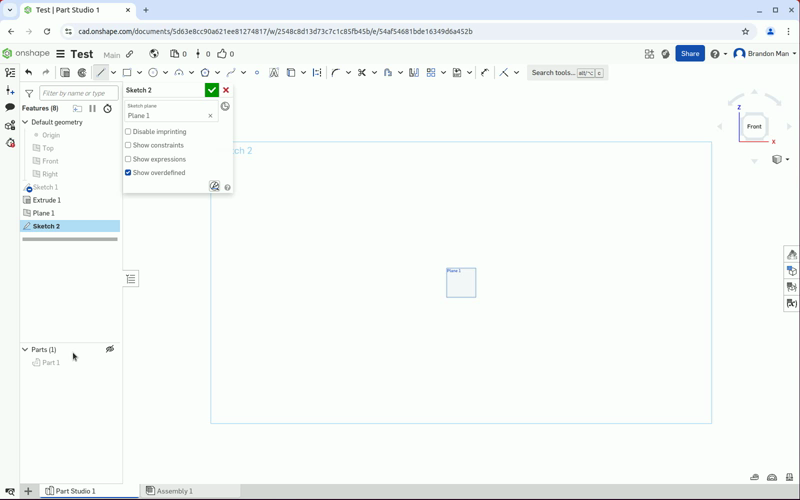
key_down(shift)
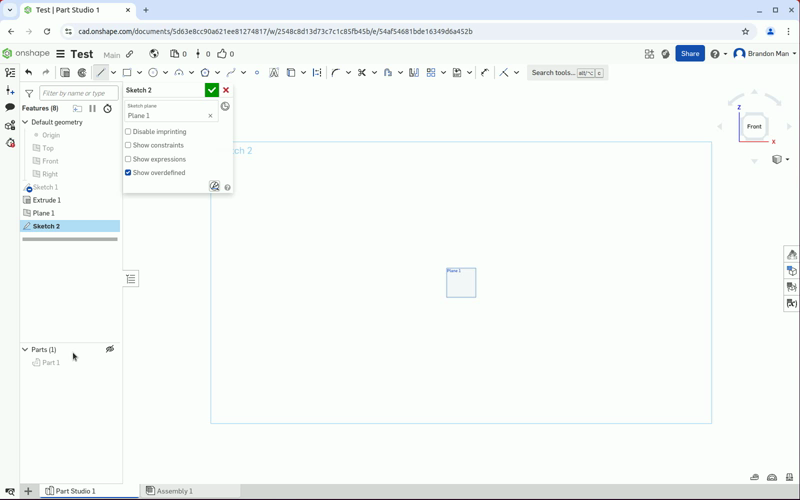
mouse_move(535, 245)
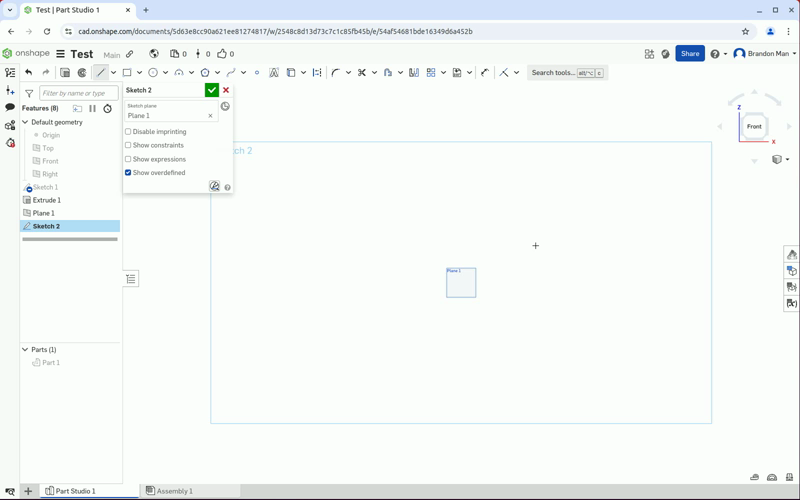
click(535, 245)
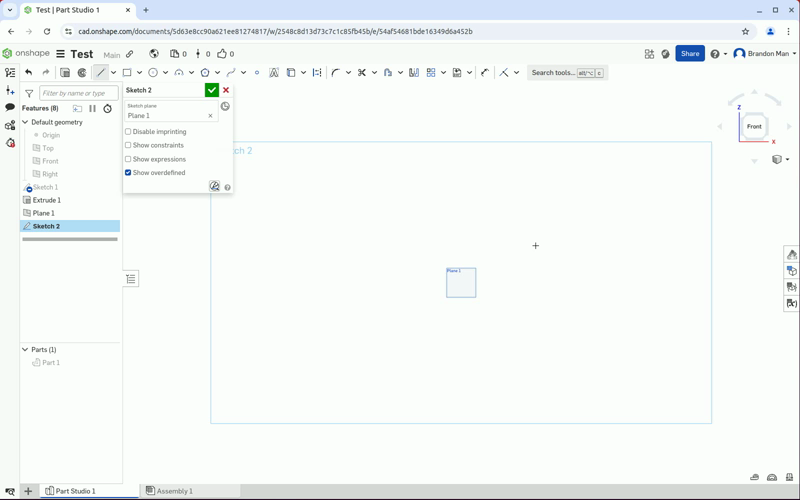
key_up(shift)
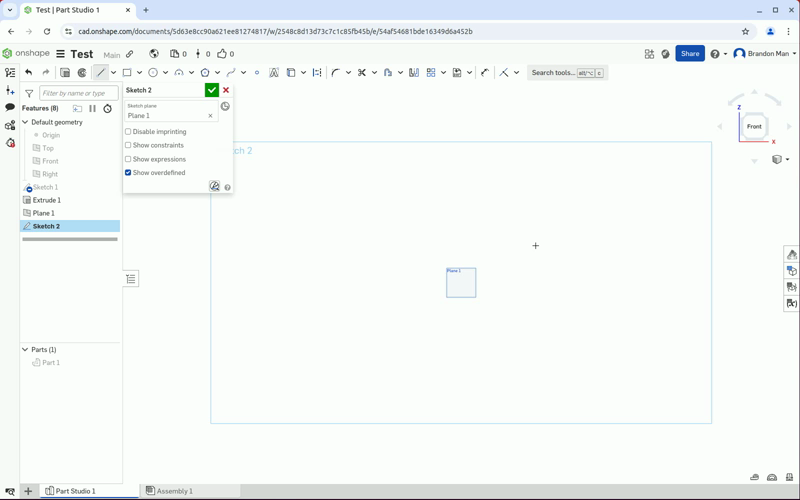
key_down(shift)
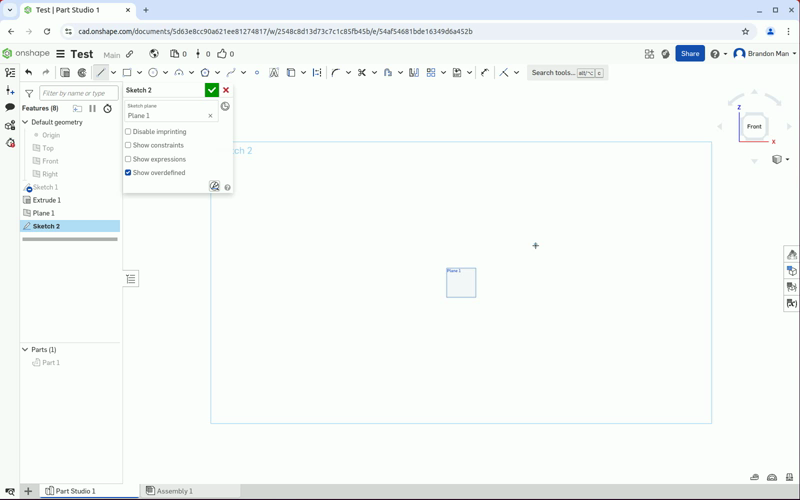
mouse_move(565, 245)
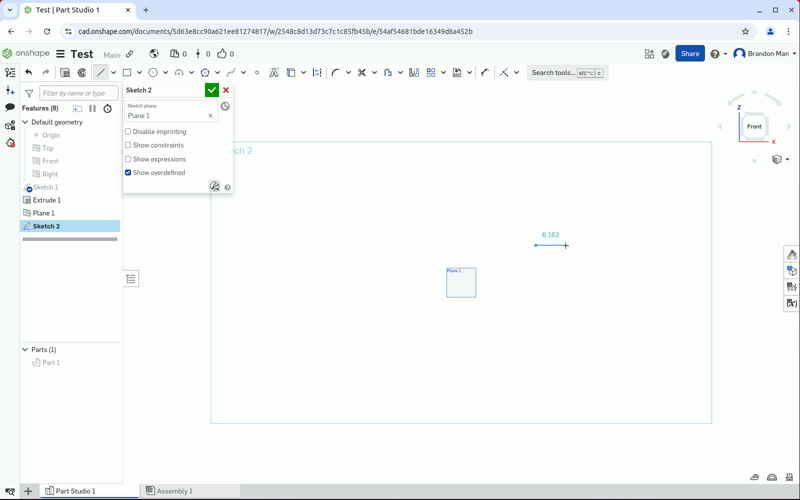
mouse_move(574, 245)
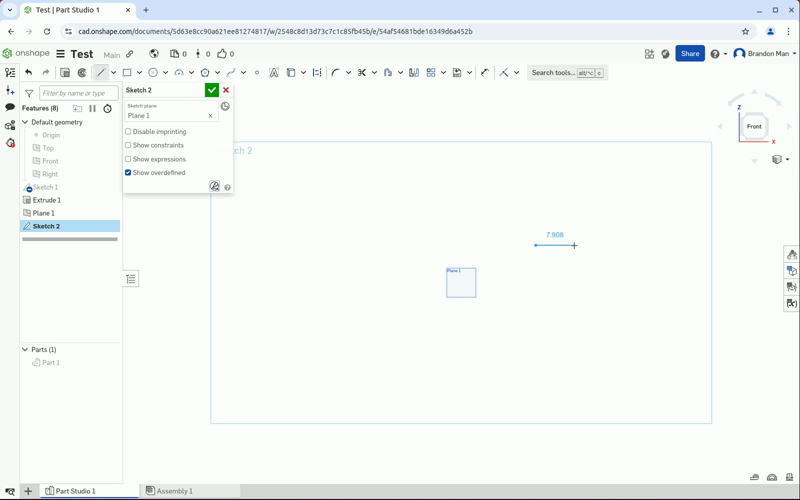
click(574, 245)
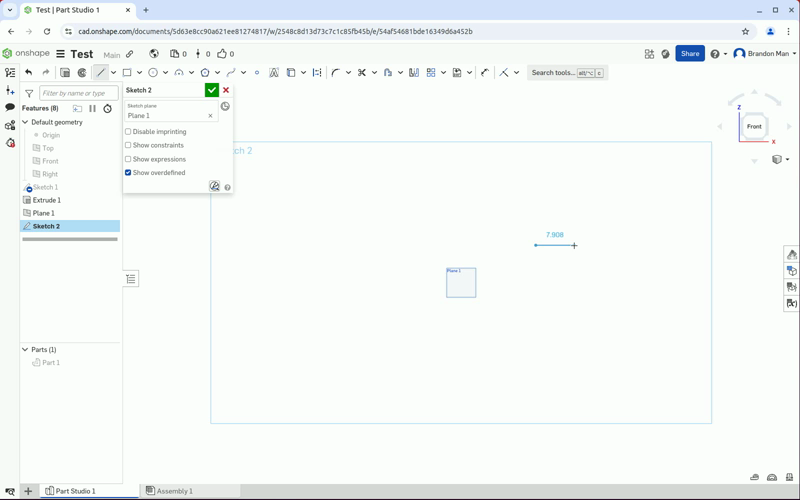
key_up(shift)
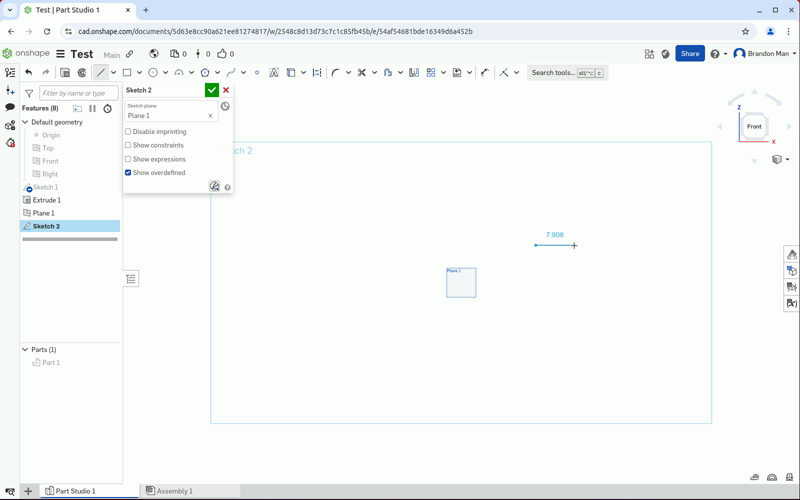
key_down(shift)
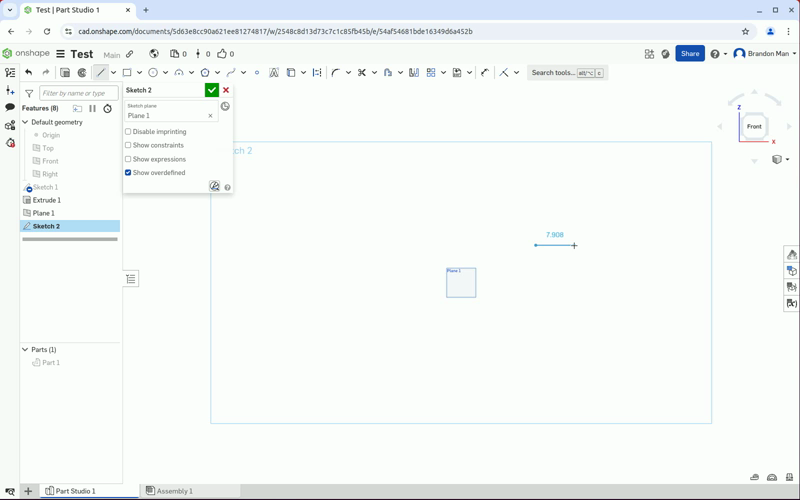
mouse_move(589, 245)
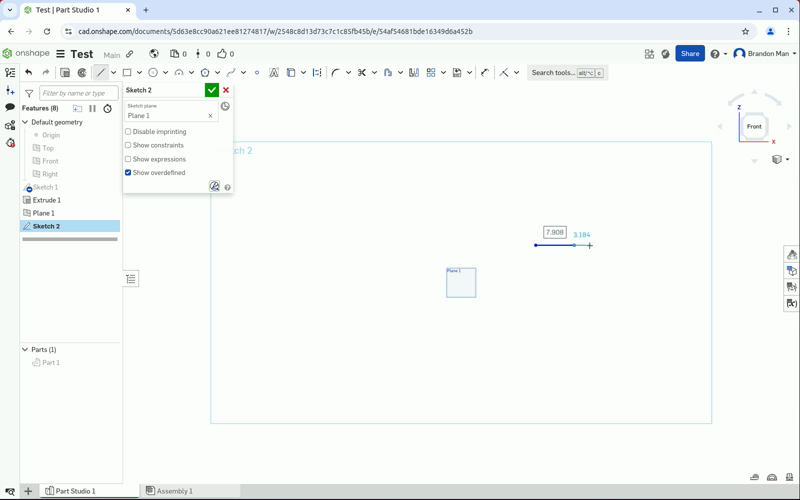
mouse_move(574, 207)
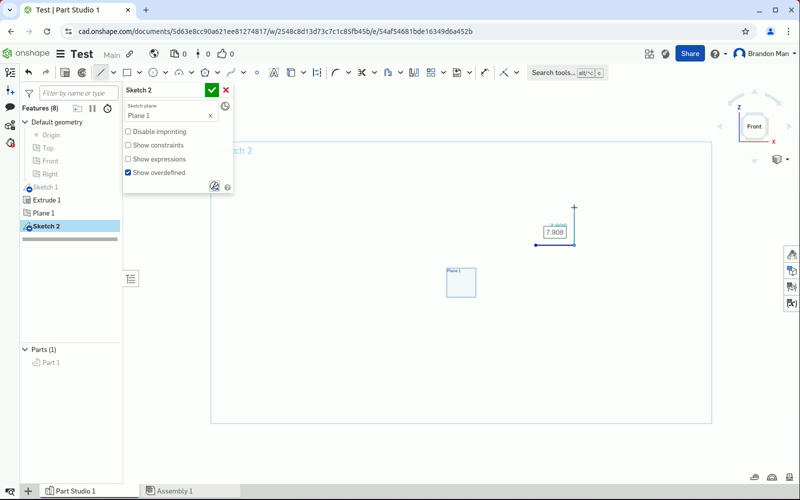
click(574, 207)
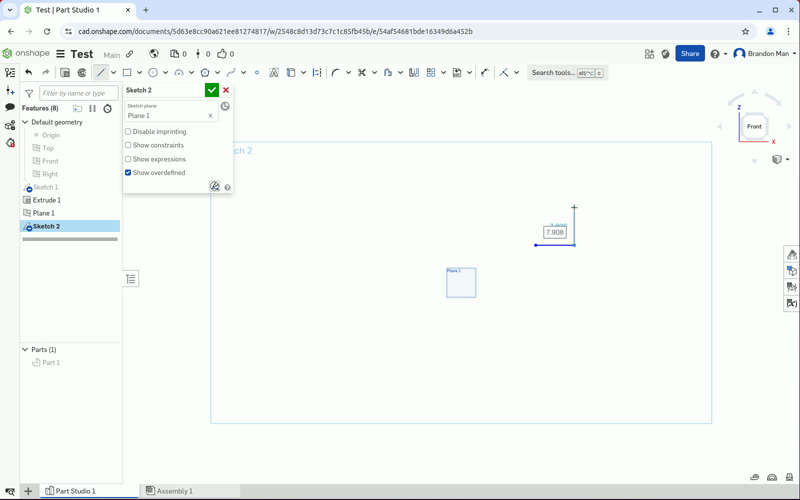
key_up(shift)
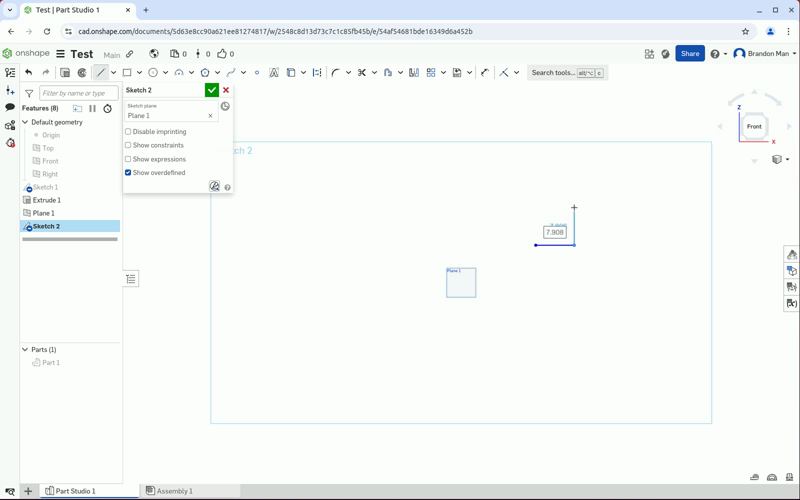
key_down(shift)
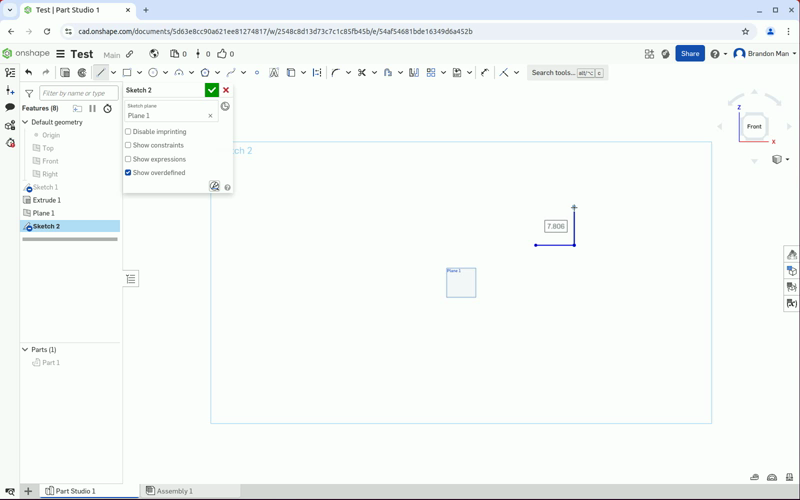
mouse_move(589, 207)
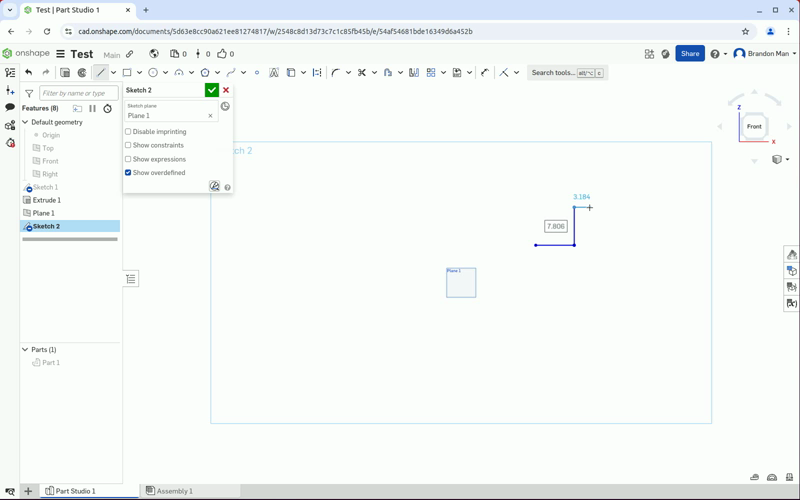
mouse_move(535, 207)
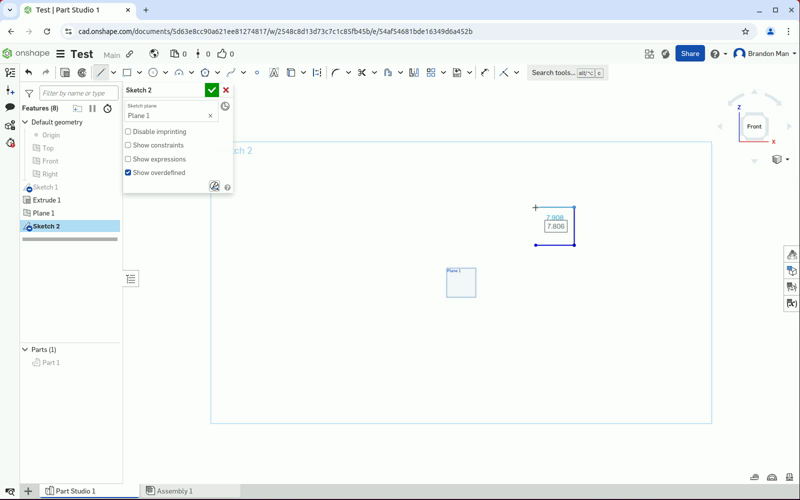
click(535, 207)
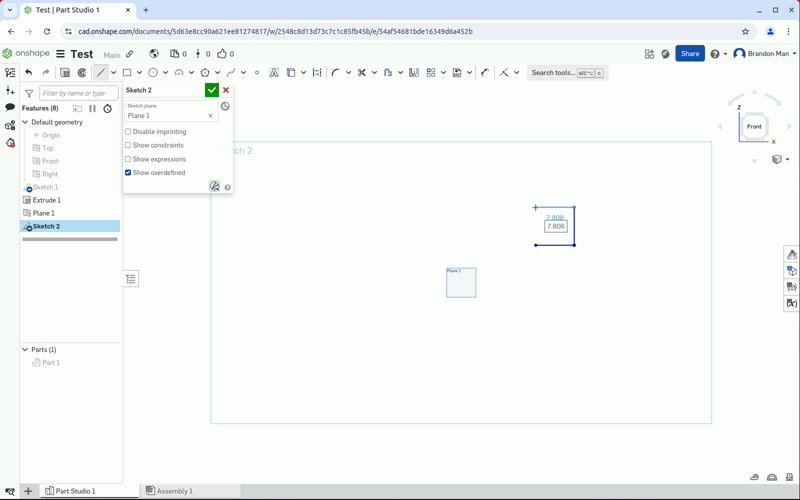
key_up(shift)
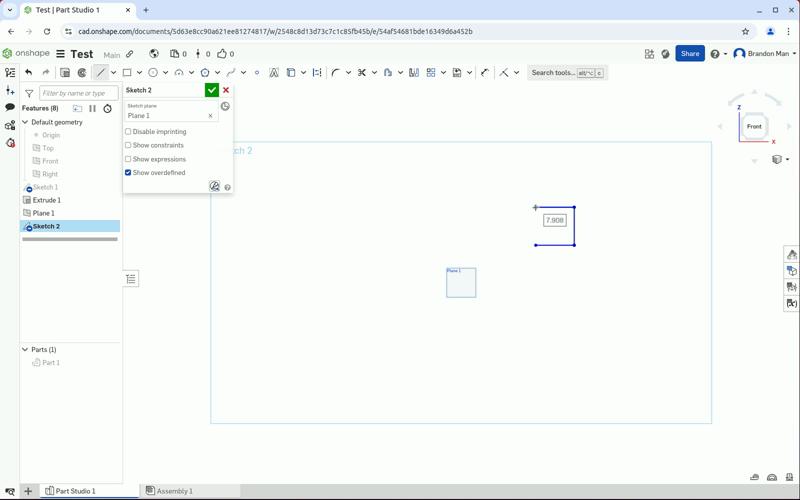
mouse_move(565, 207)
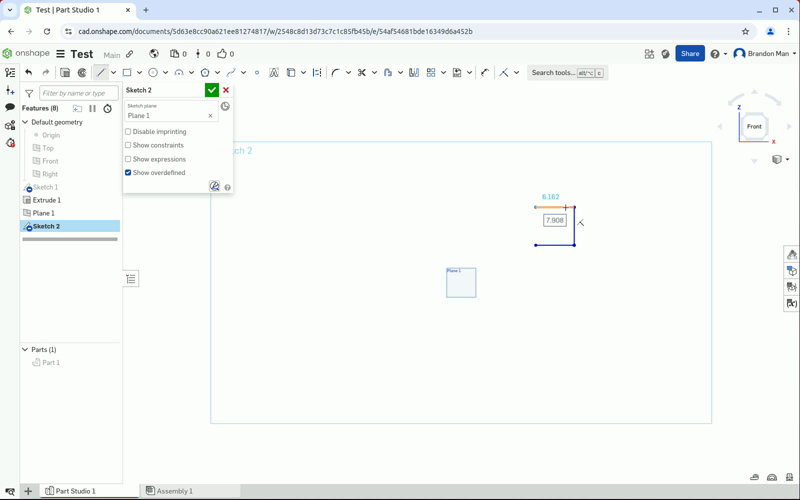
key_down(shift)
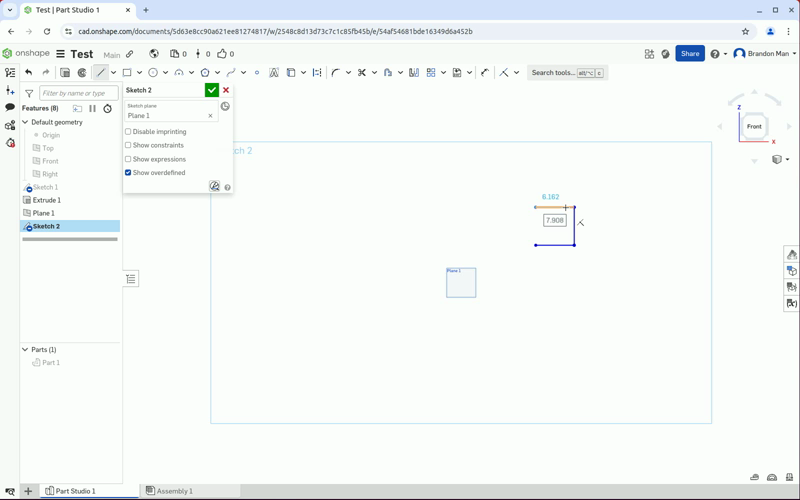
mouse_move(535, 245)
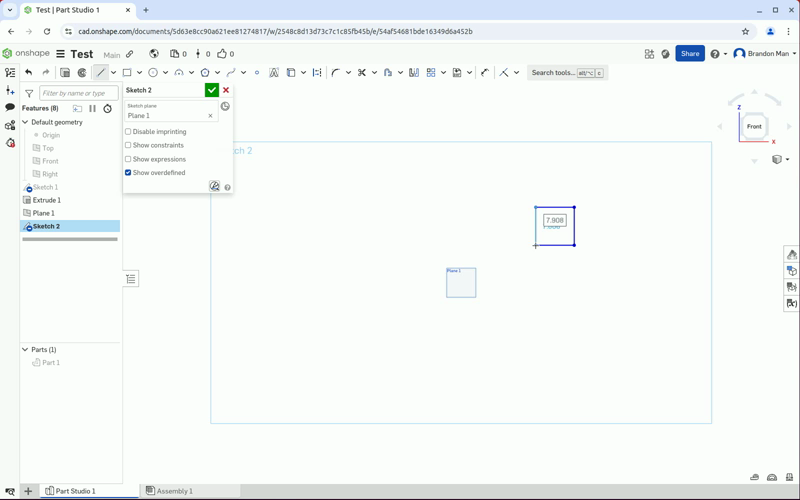
key_up(shift)
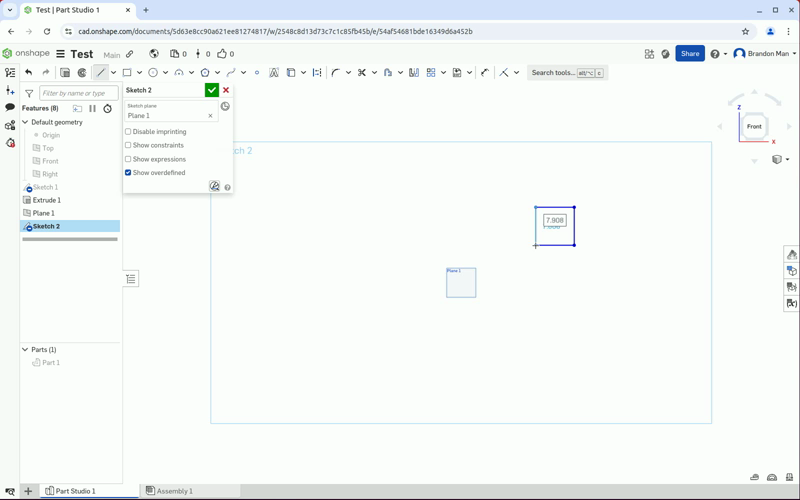
click(535, 245)
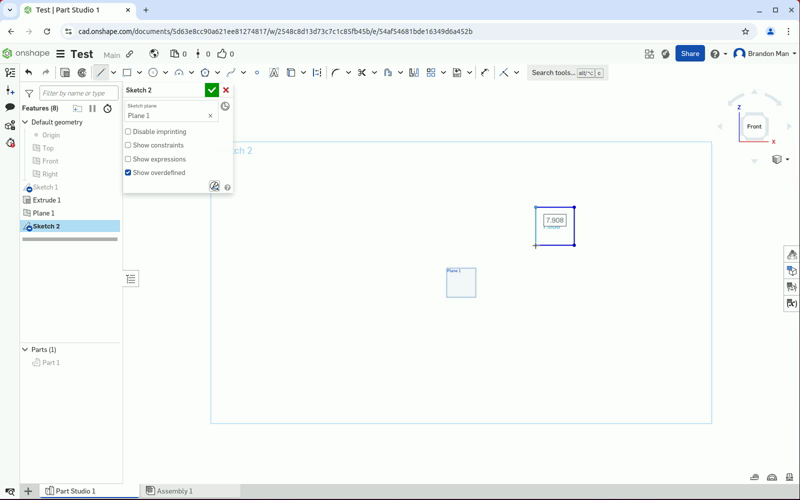
key(esc)
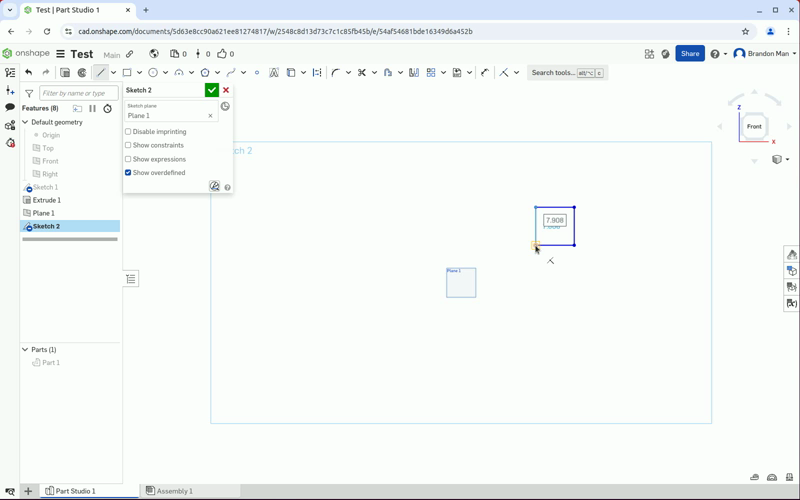
mouse_move(571, 220)
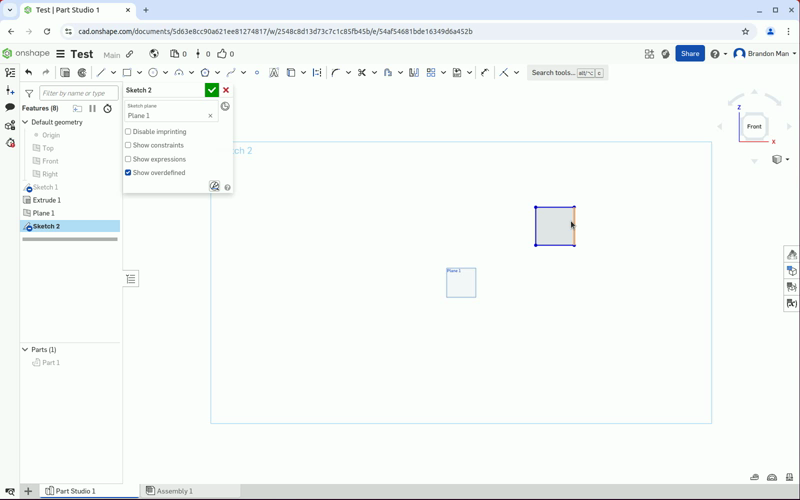
scroll(6)
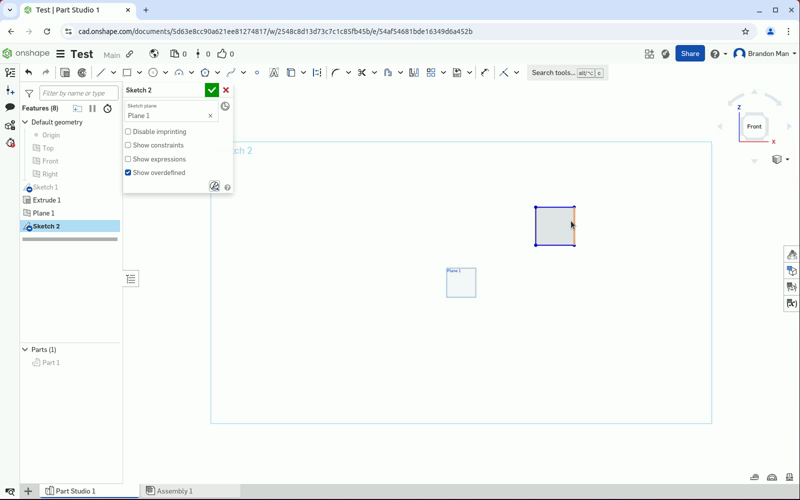
scroll(6)
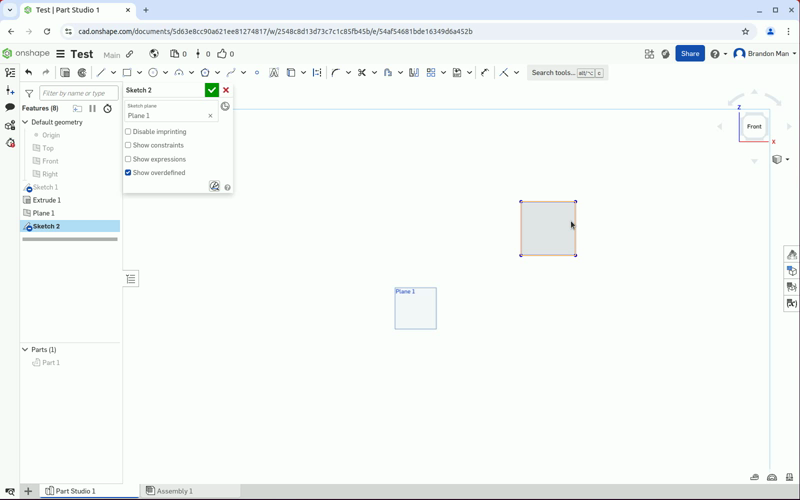
scroll(6)
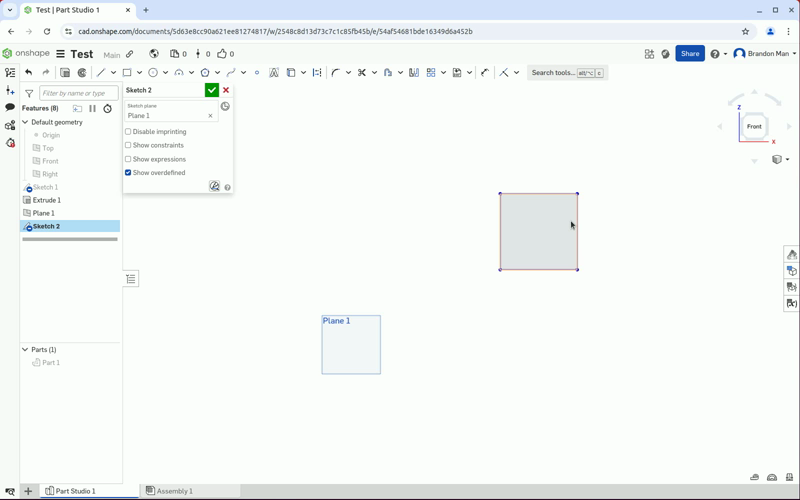
scroll(6)
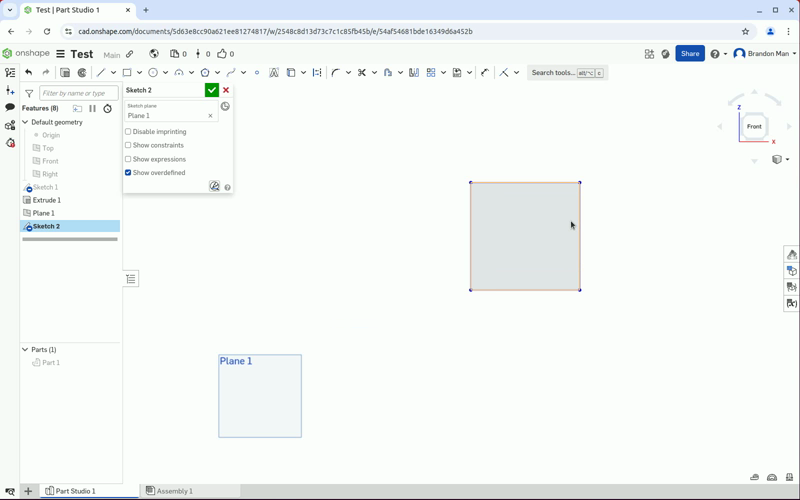
scroll(6)
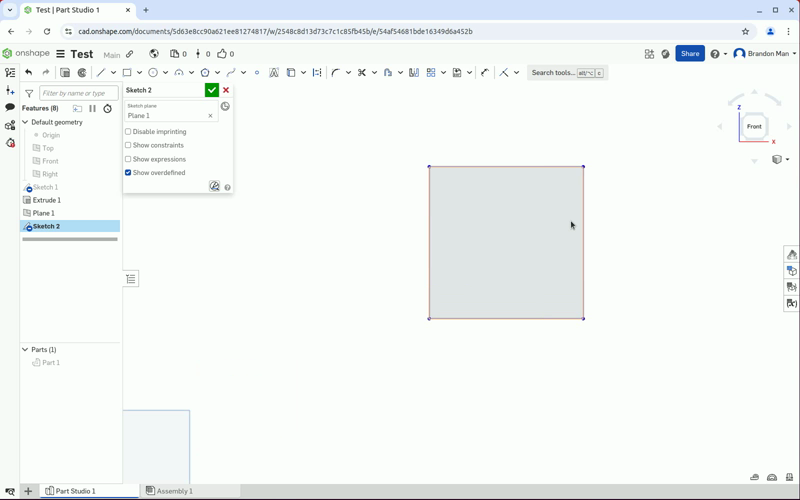
scroll(6)
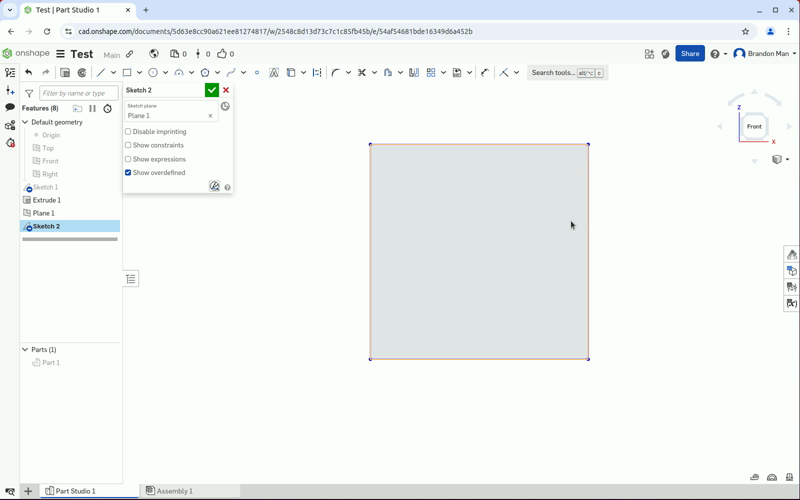
scroll(6)
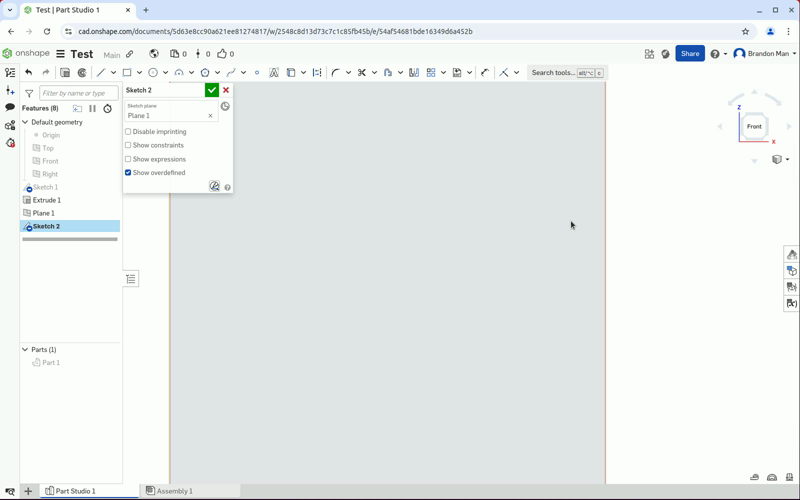
click(571, 220)
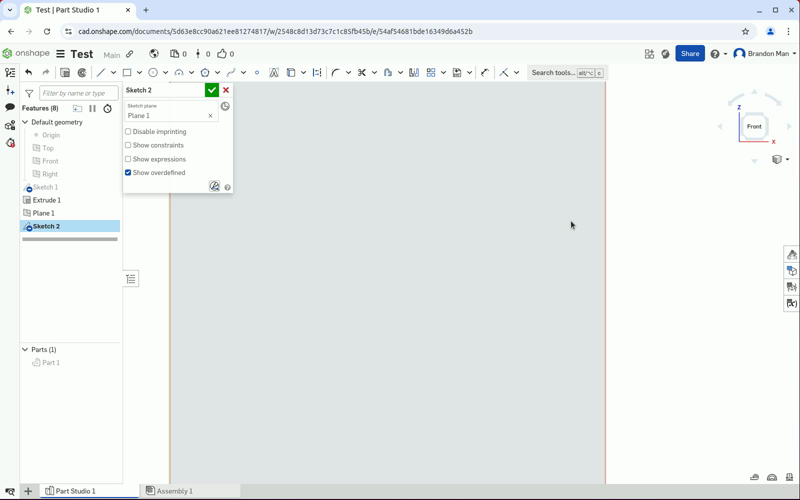
scroll(-6)
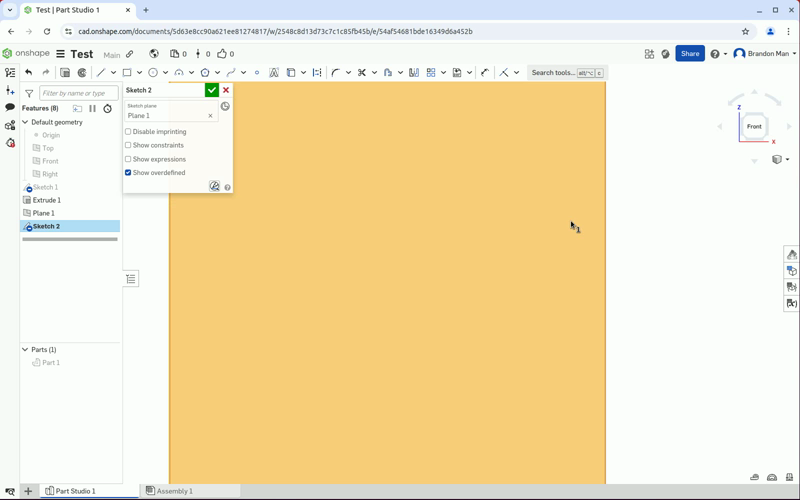
scroll(-6)
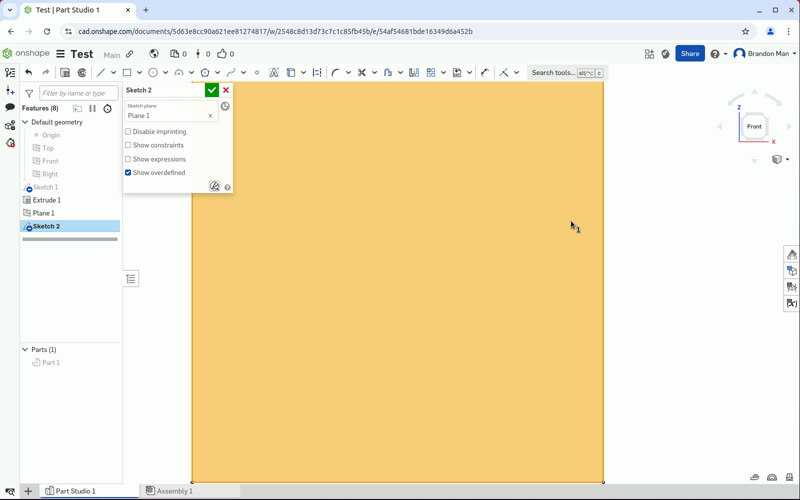
scroll(-6)
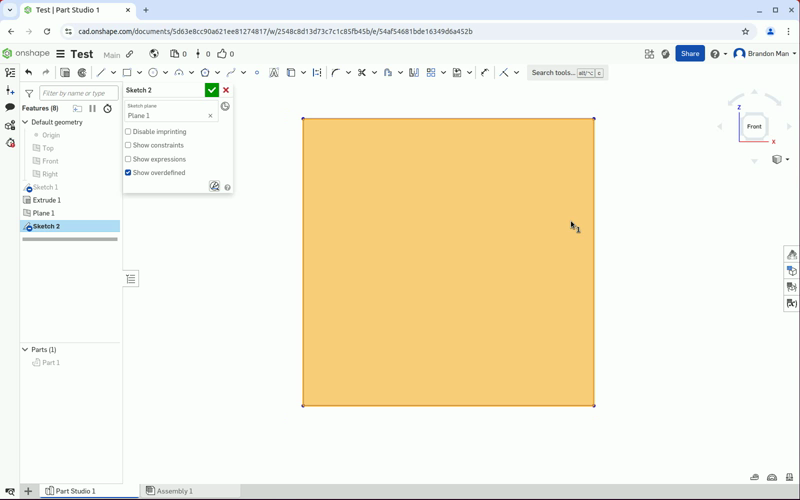
scroll(-6)
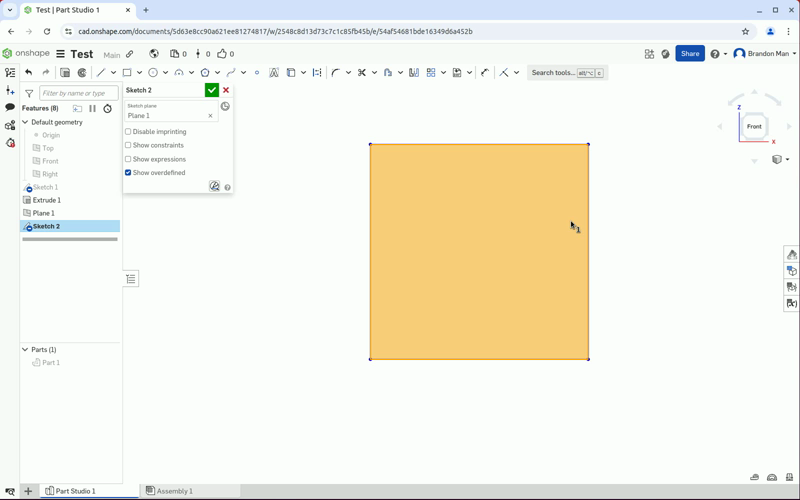
scroll(-6)
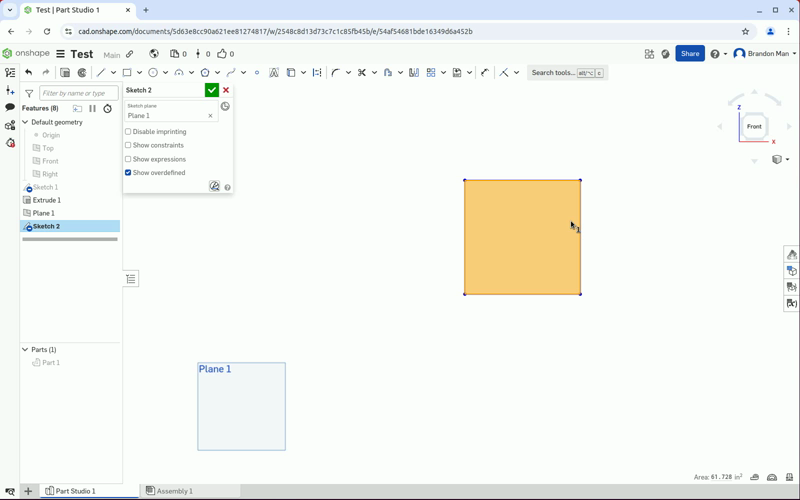
scroll(-6)
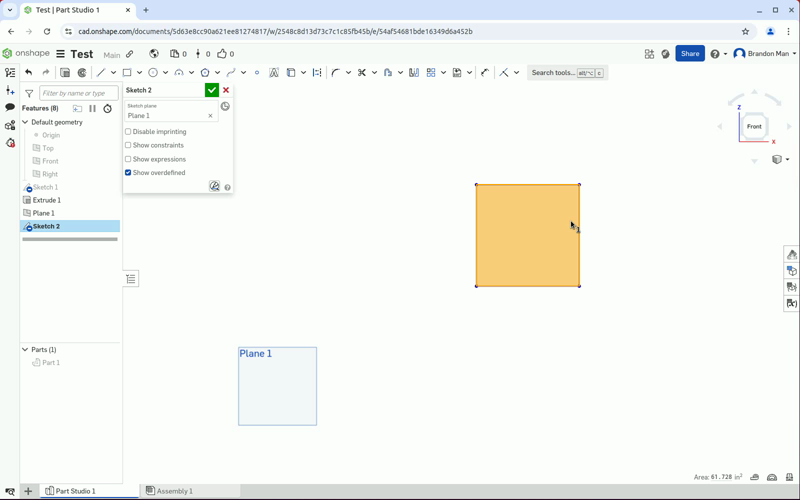
scroll(-6)
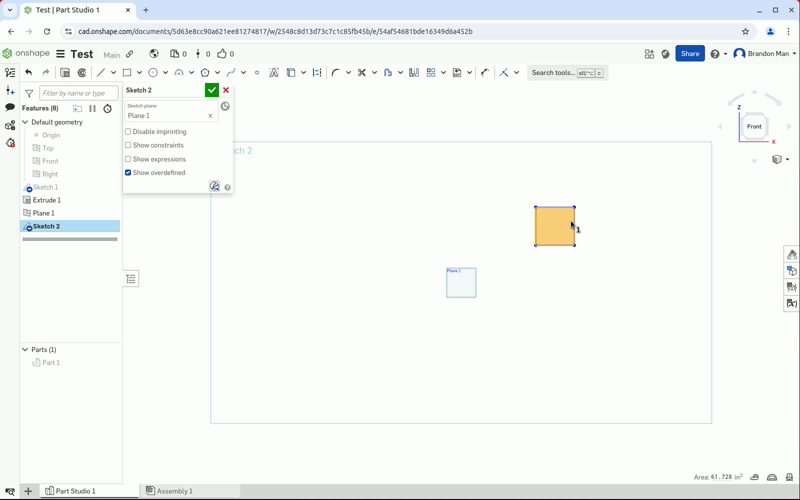
mouse_move(73, 352)
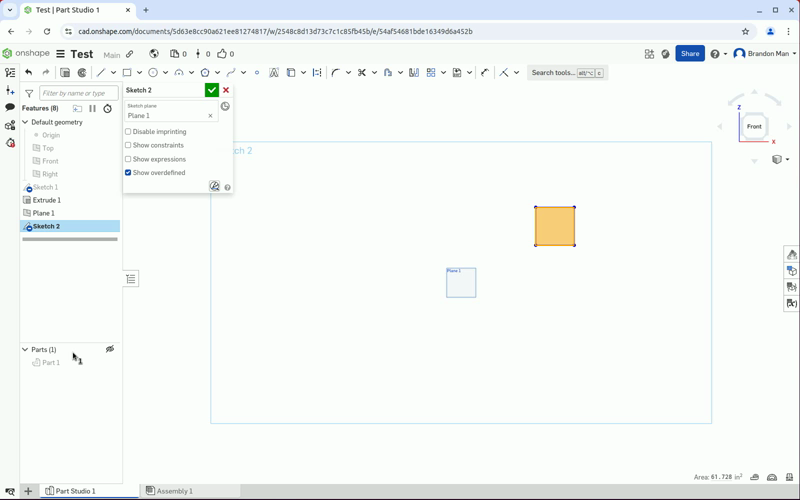
key(shift+y)
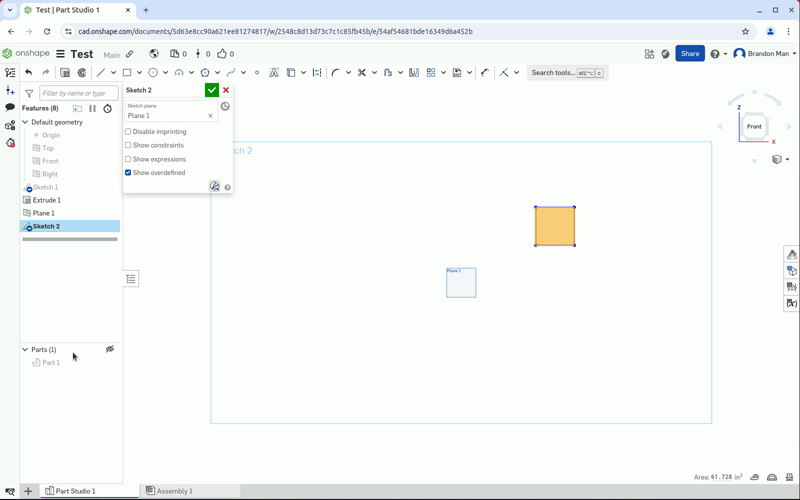
key(shift+e)
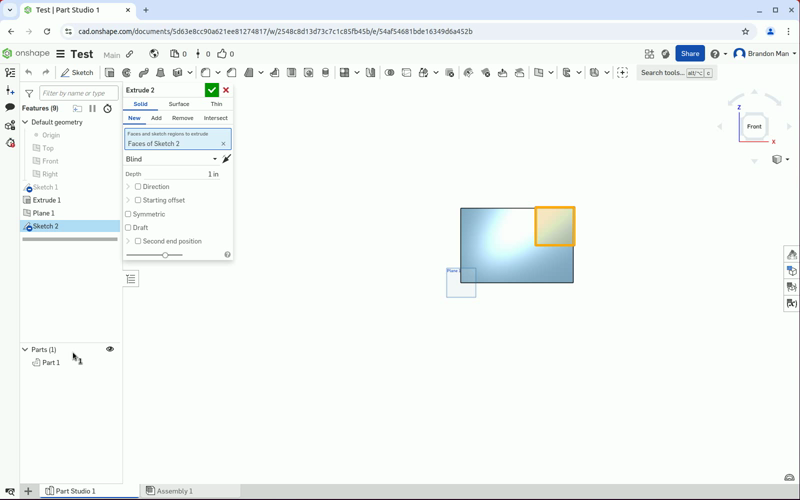
mouse_move(143, 106)
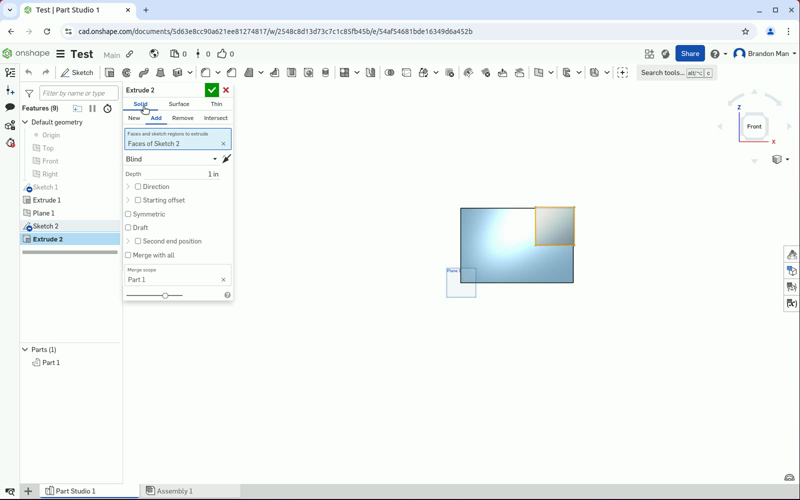
click(143, 106)
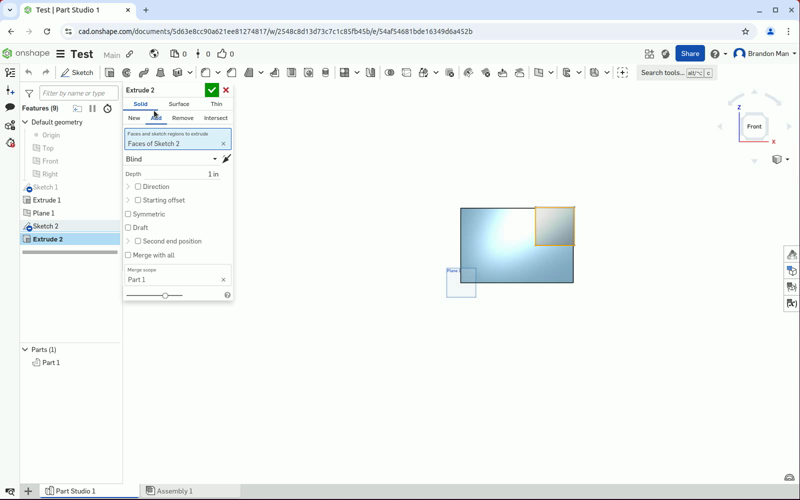
mouse_move(186, 120)
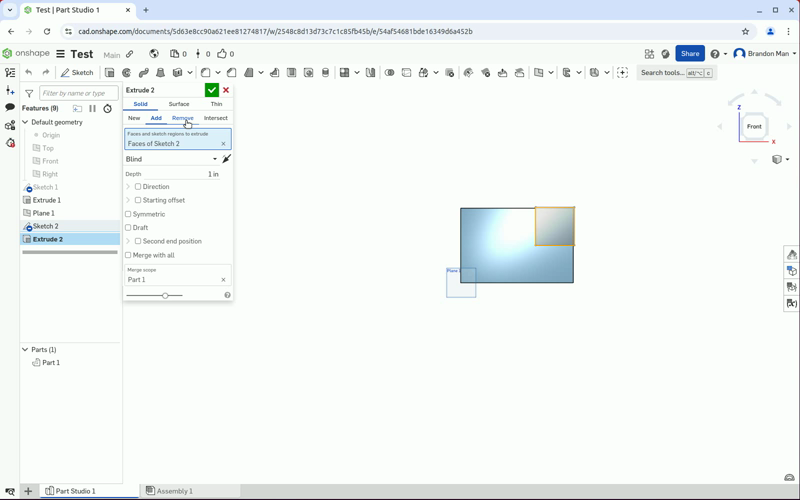
click(186, 120)
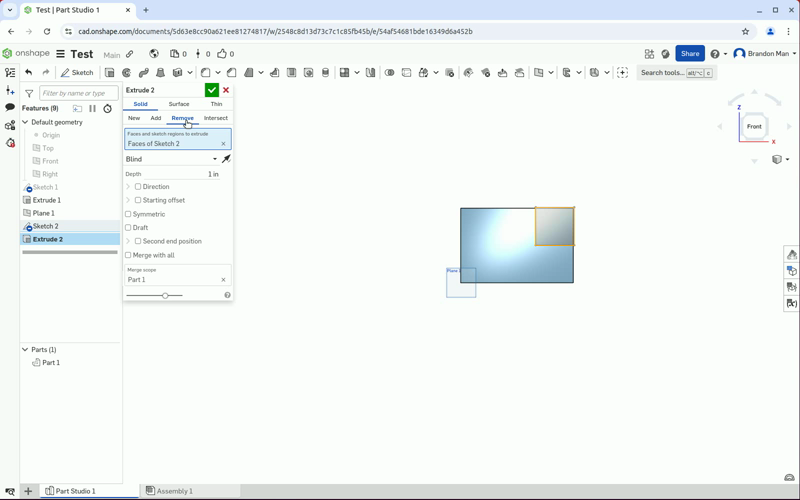
key(tab, 4)
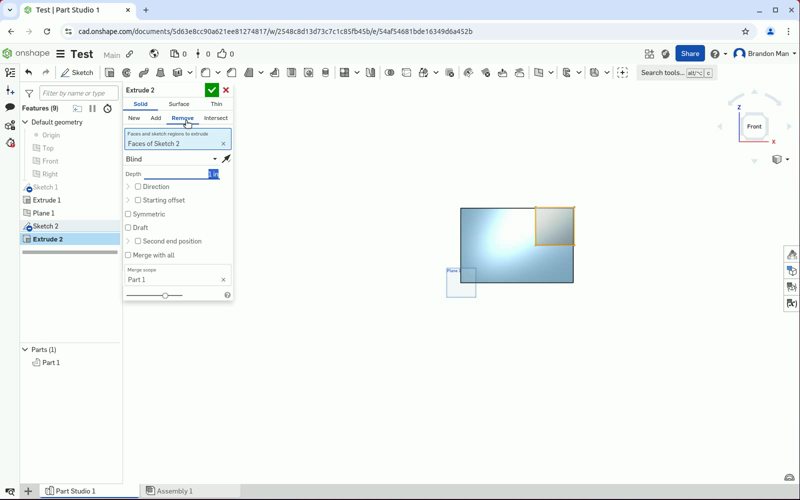
text(3.851)
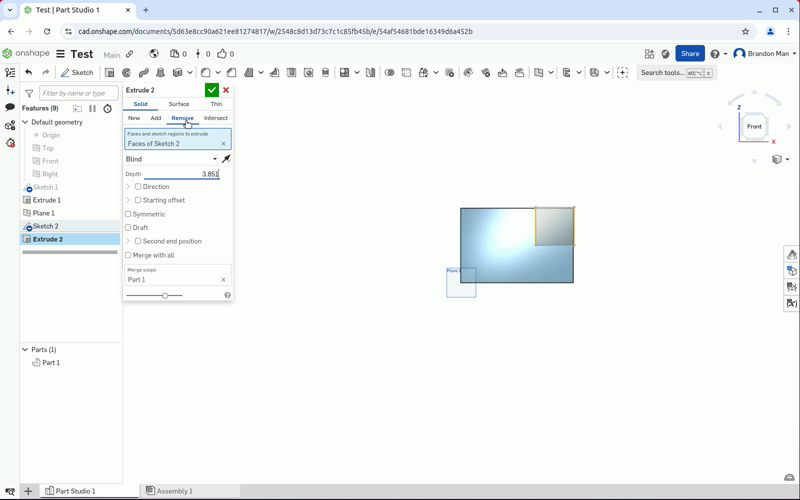
key(tab, 6)
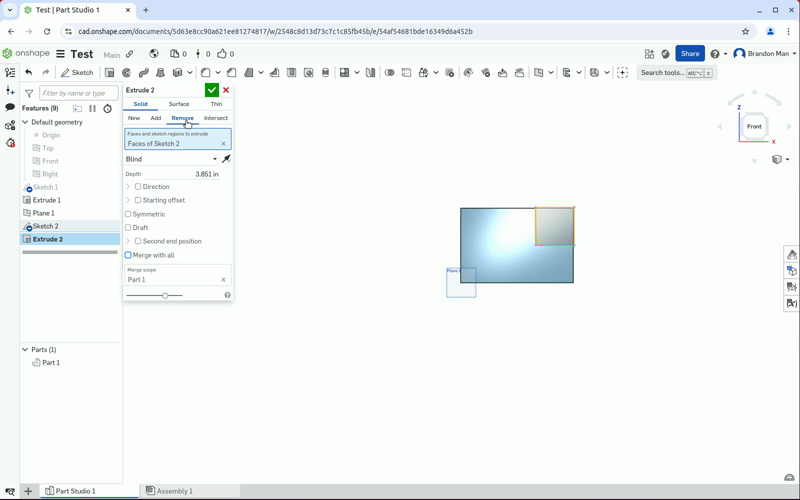
key(space)
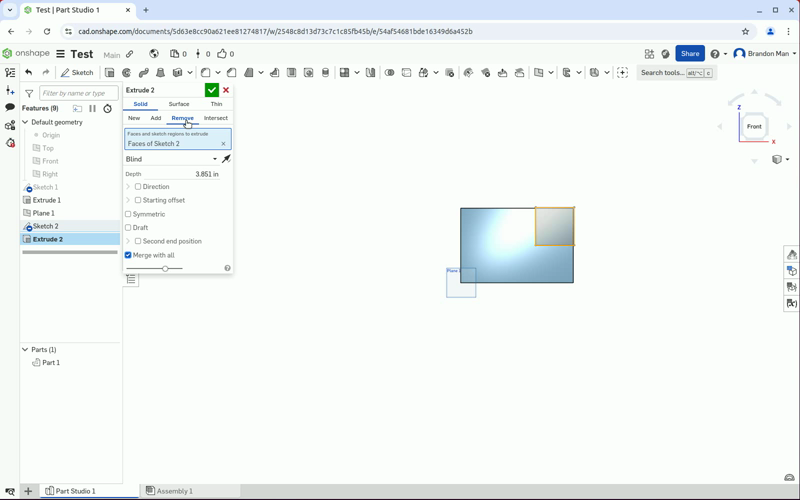
key(enter)
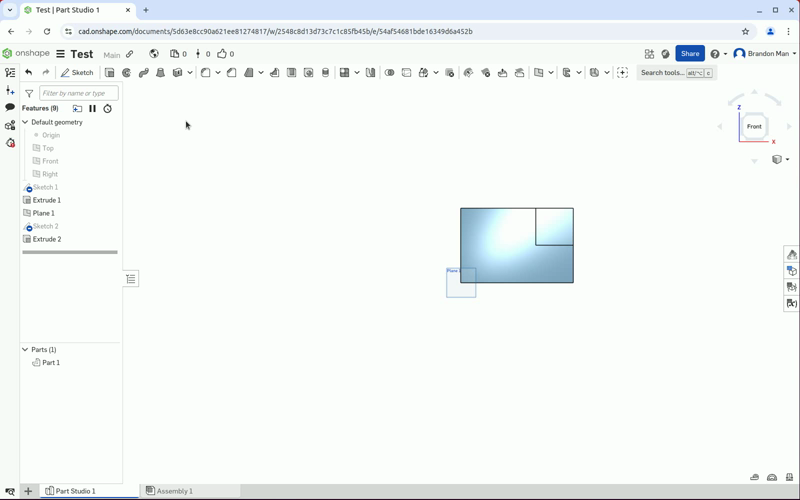
key(shift+h)
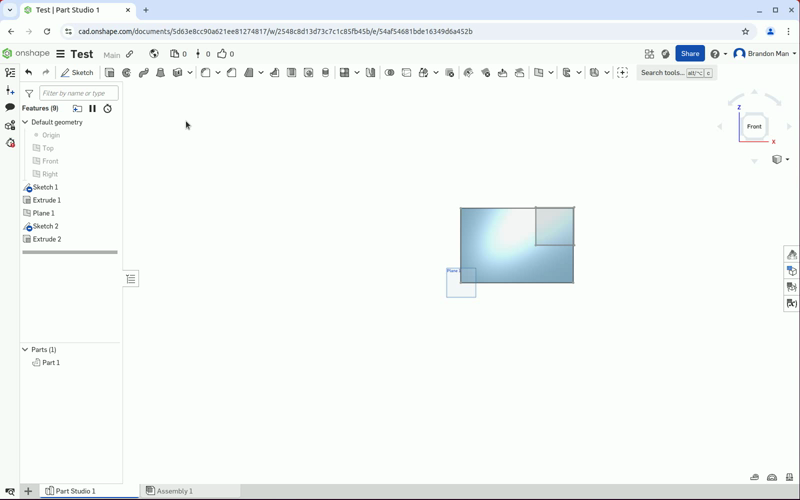
key(shift+h)
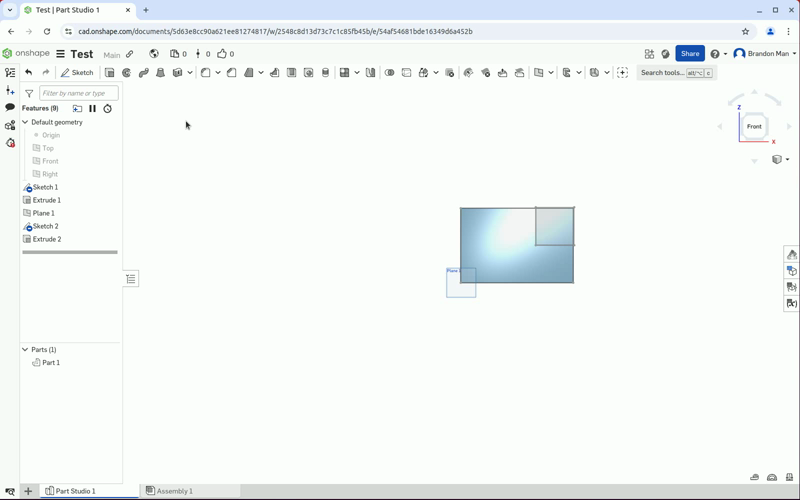
key(shift+7)
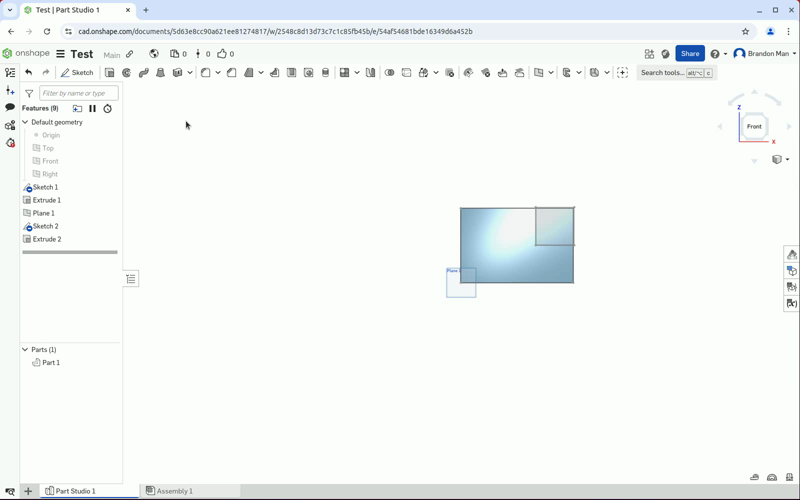
key(left, 2)
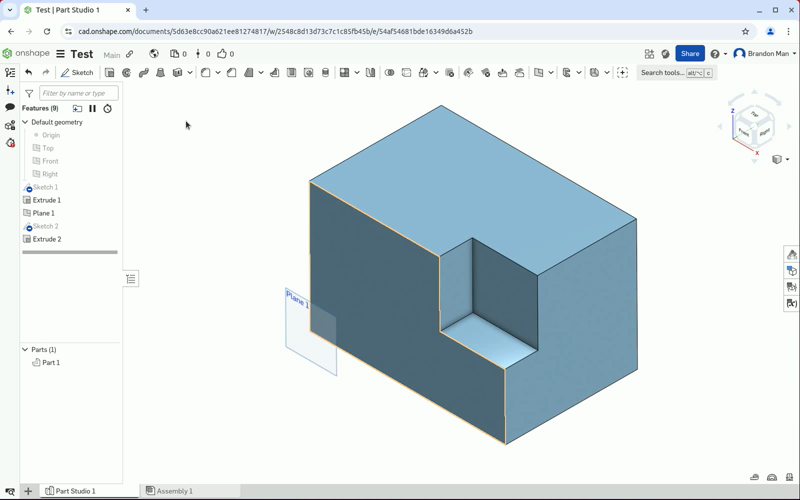
key(down, 2)
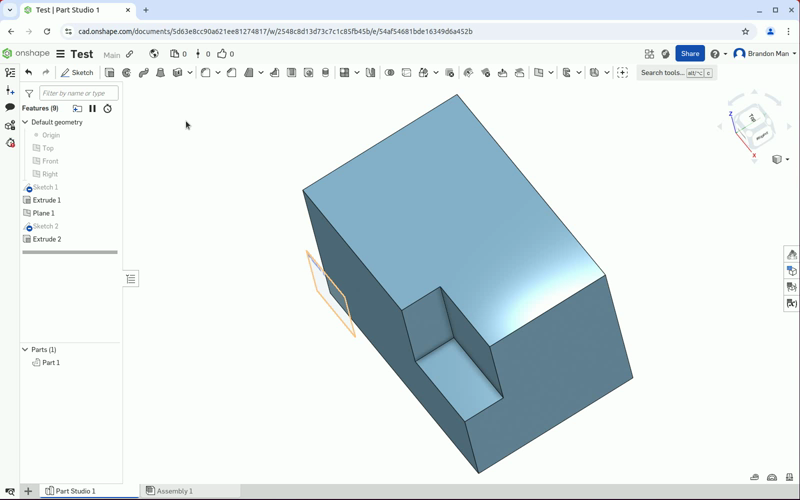
key(up, 2)
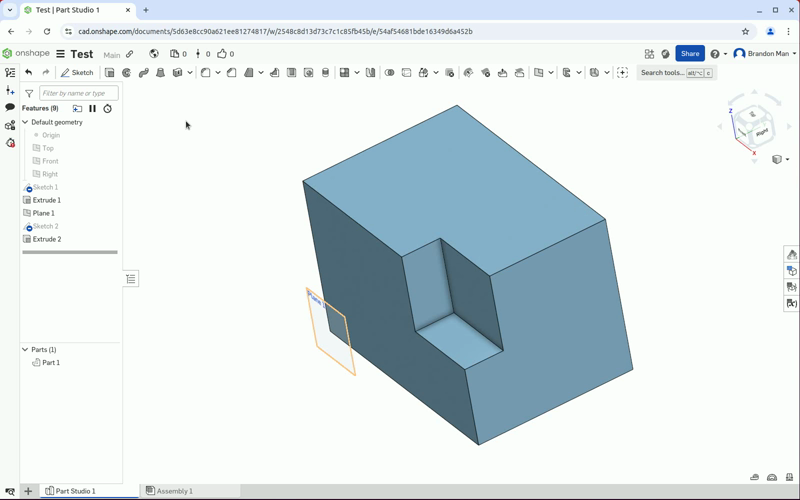
key(right, 2)
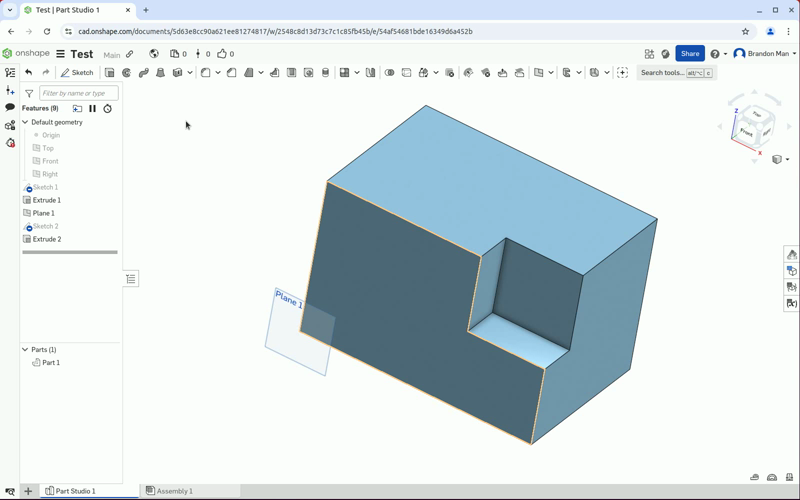
mouse_move(73, 189)
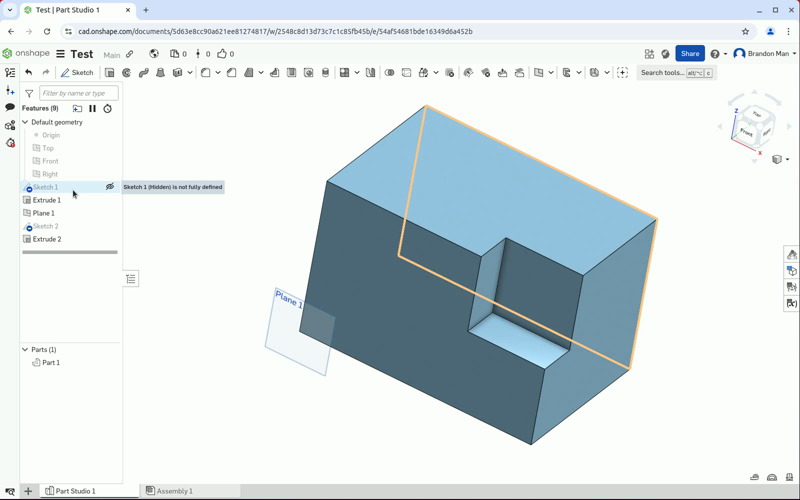
click(73, 189)